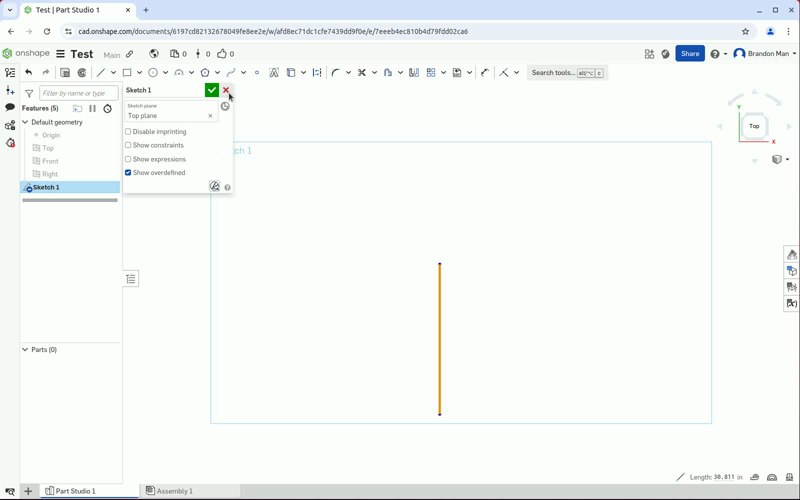
key(shift+h)
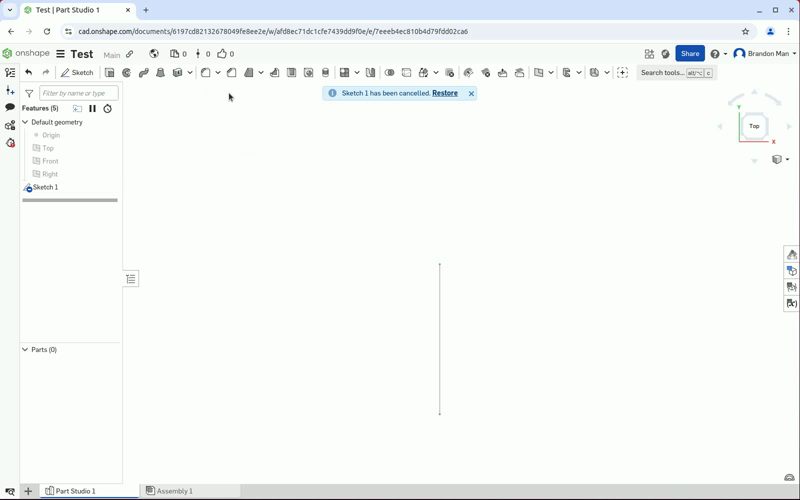
key(shift+s)
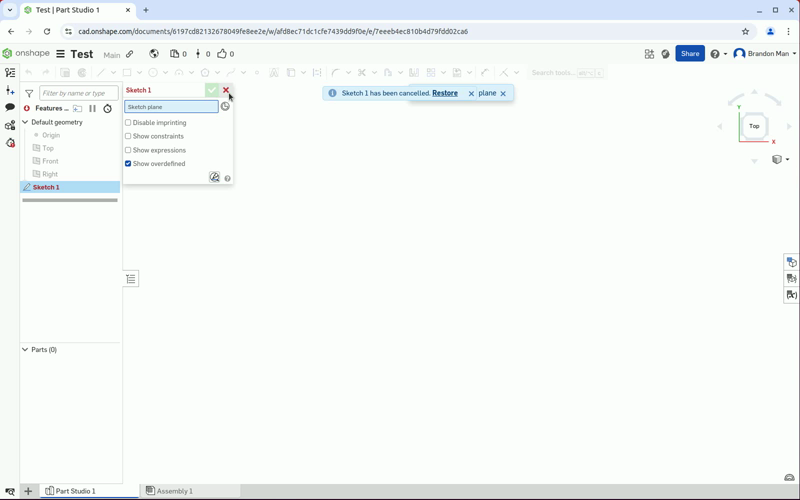
mouse_move(73, 150)
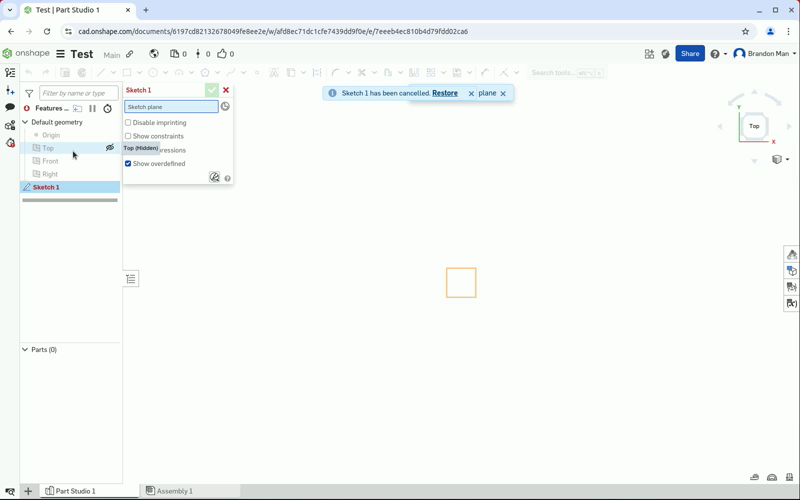
click(73, 150)
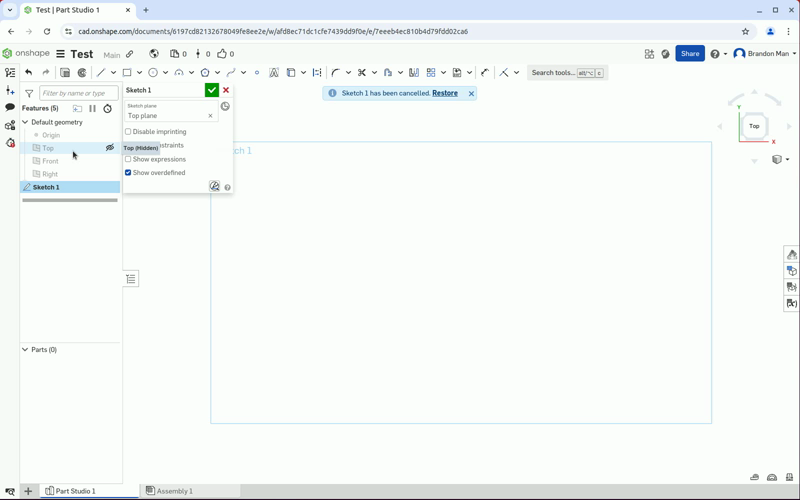
mouse_move(73, 352)
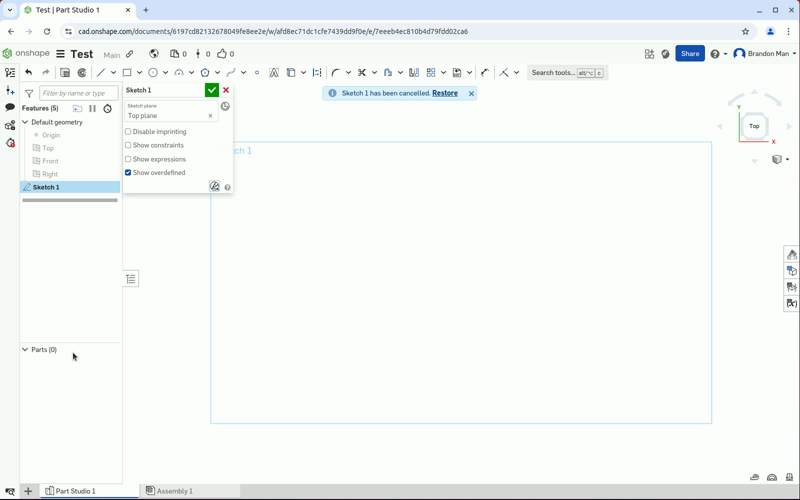
key(y)
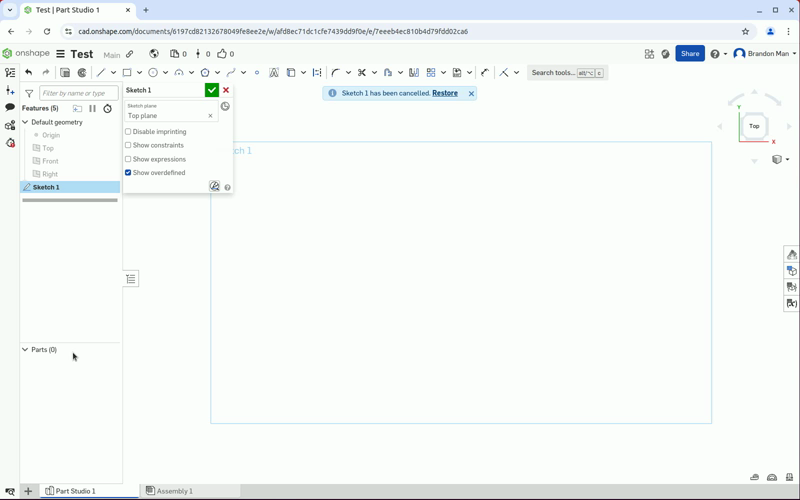
key(l)
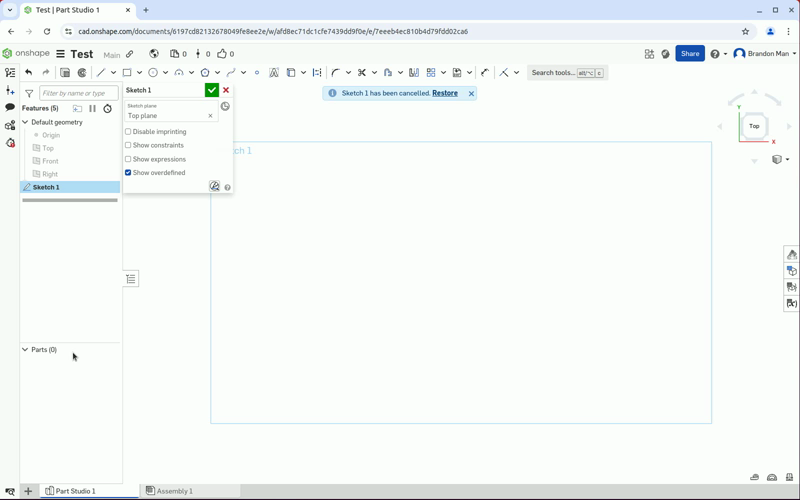
key_down(shift)
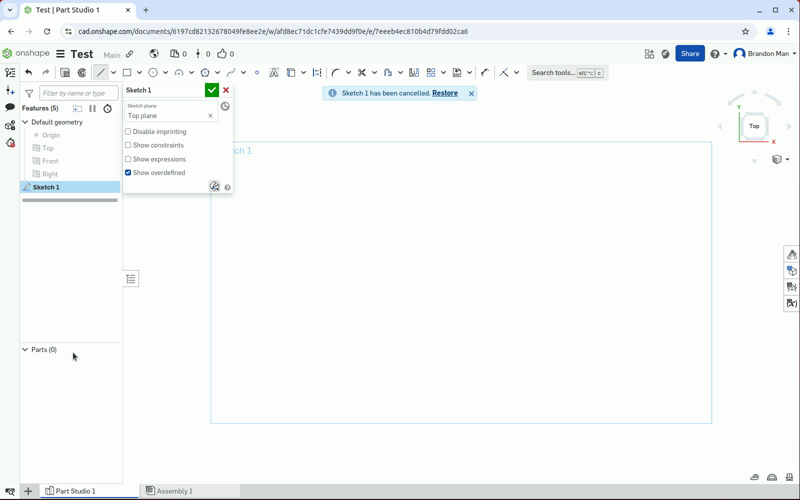
mouse_move(365, 368)
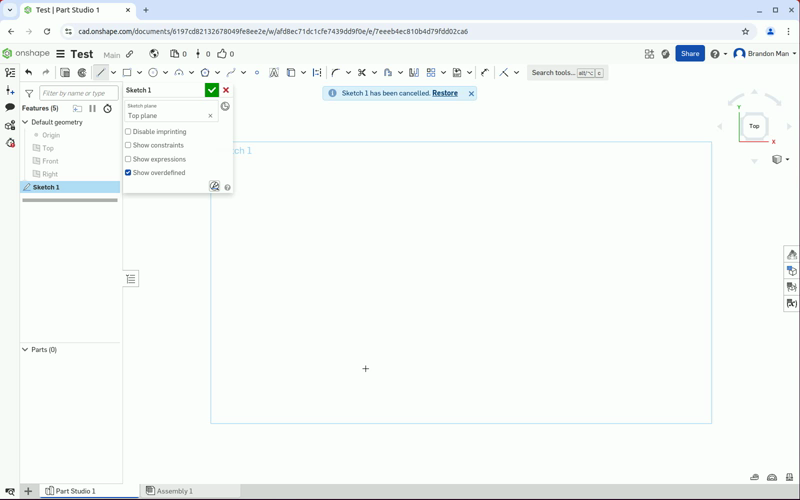
click(365, 368)
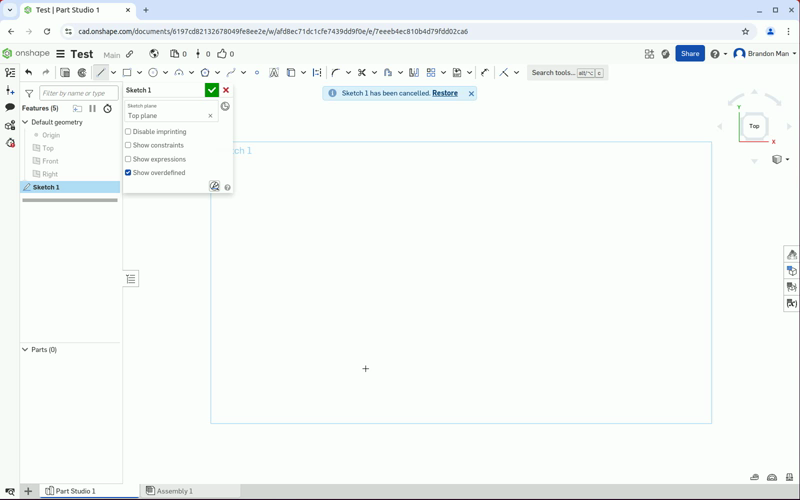
key_up(shift)
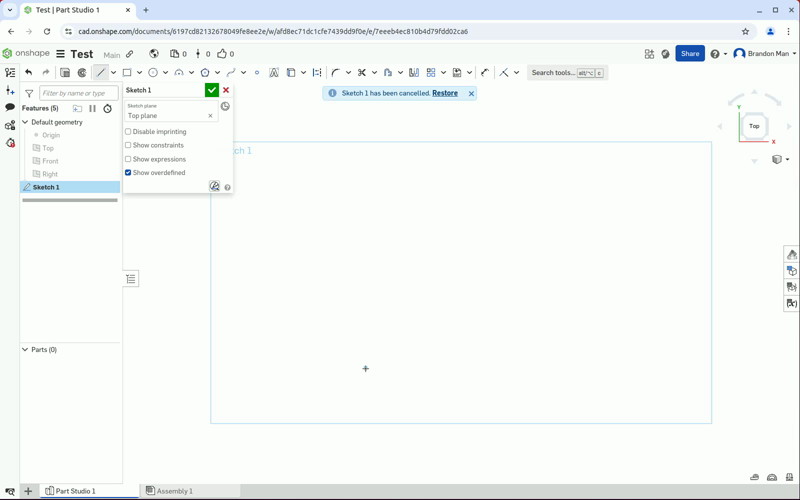
key_down(shift)
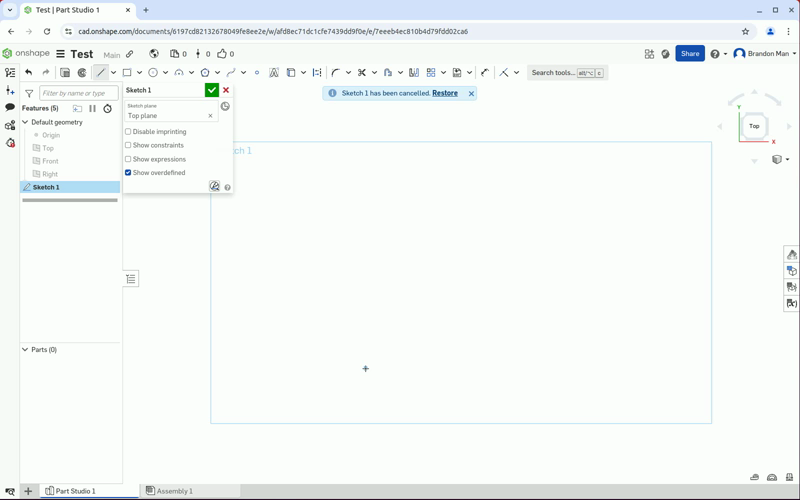
mouse_move(553, 368)
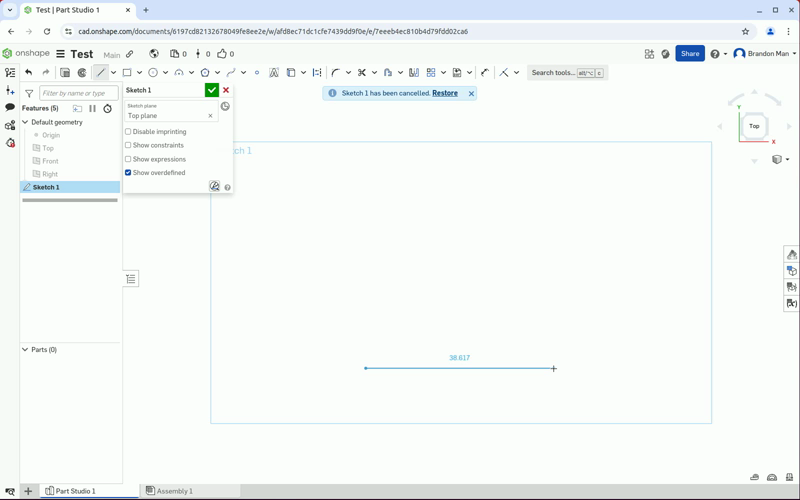
click(553, 368)
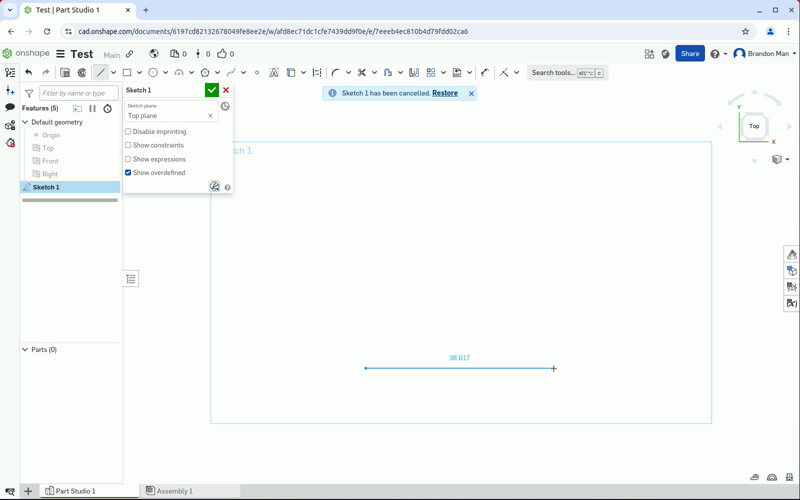
key_up(shift)
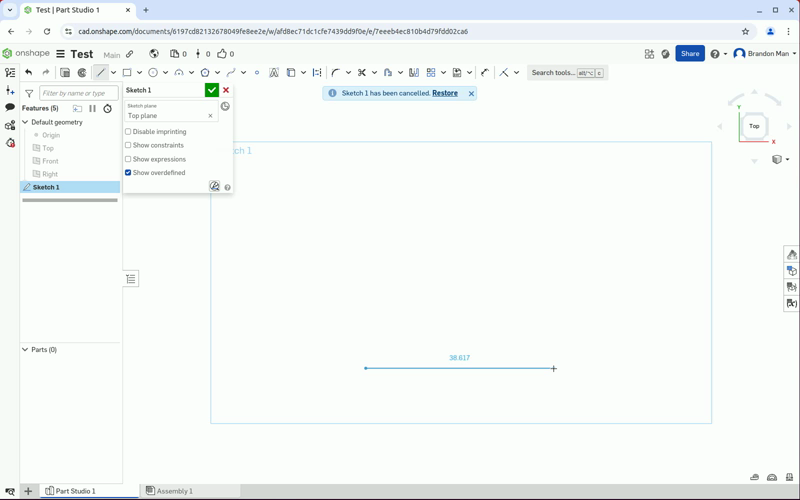
key_down(shift)
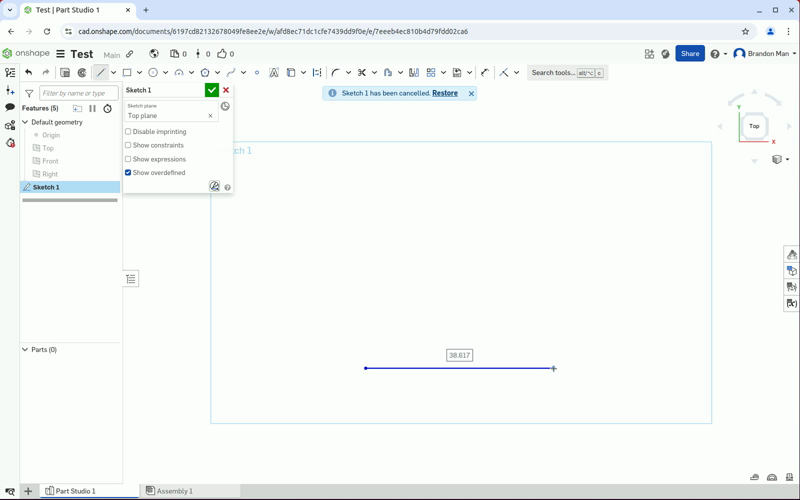
mouse_move(553, 198)
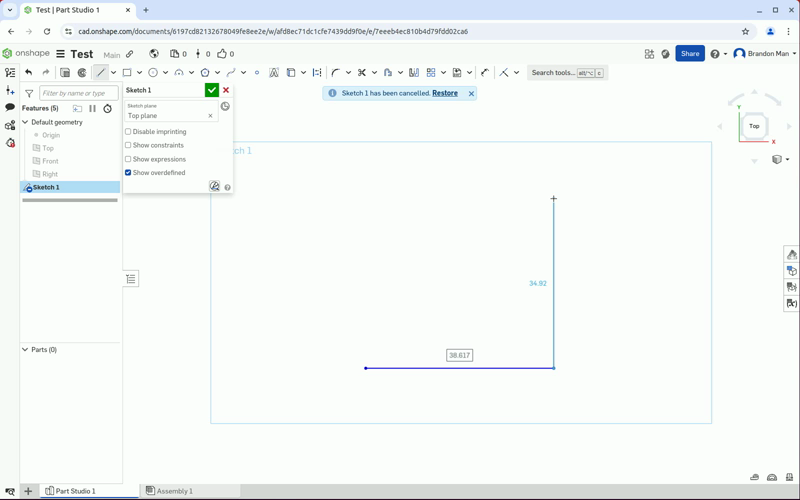
click(553, 198)
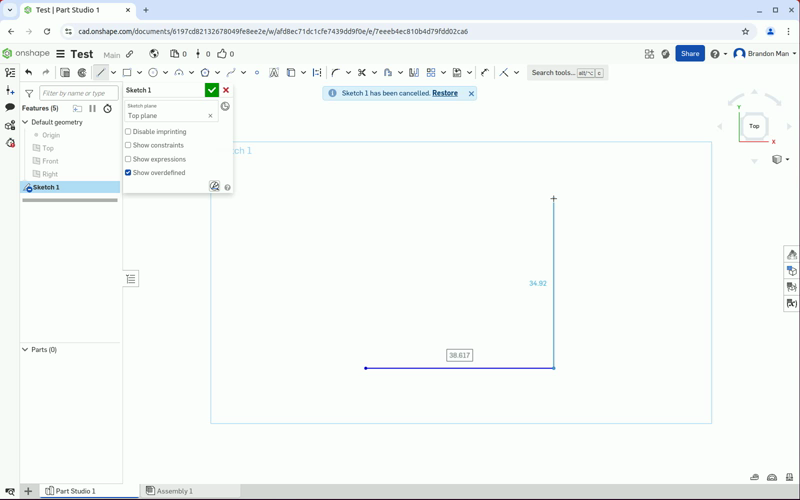
key_up(shift)
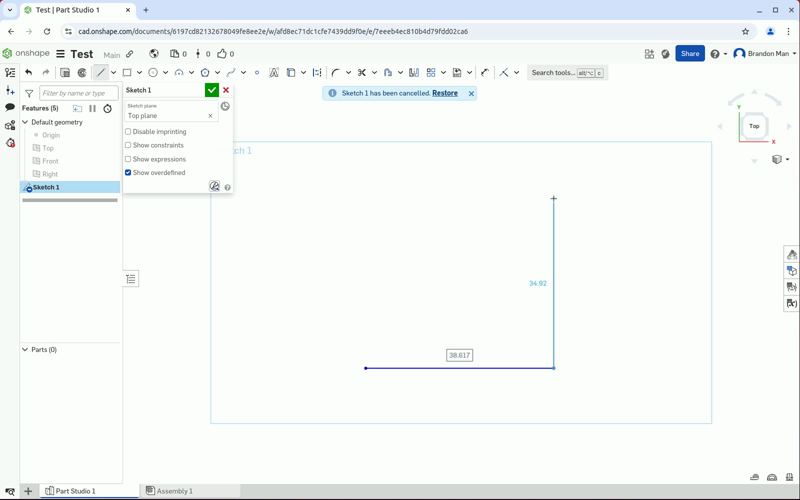
key_down(shift)
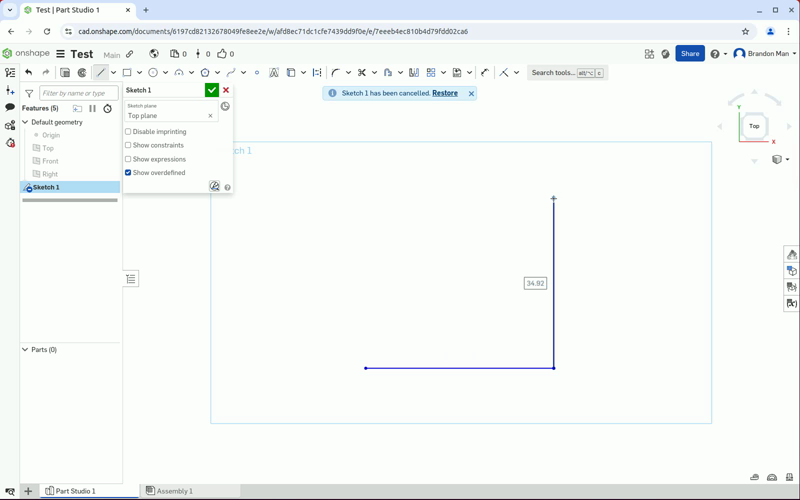
mouse_move(365, 198)
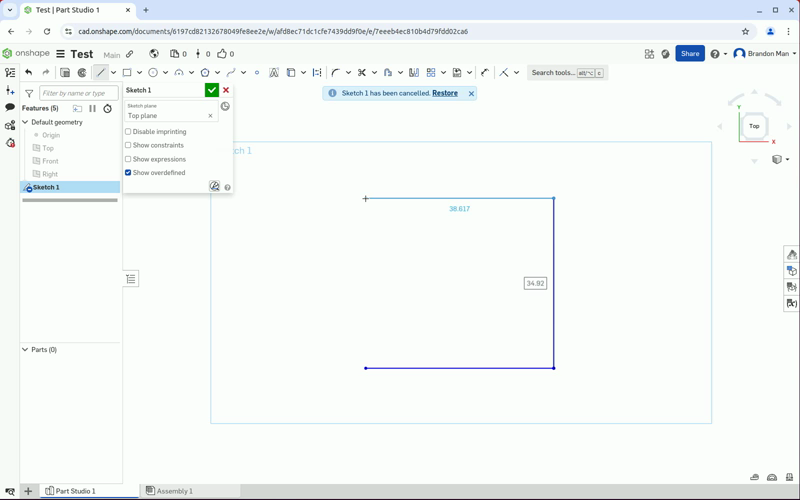
click(365, 198)
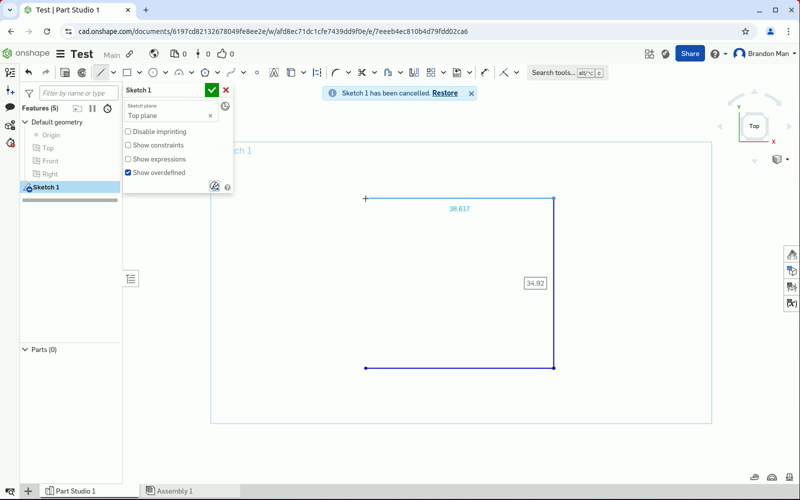
key_up(shift)
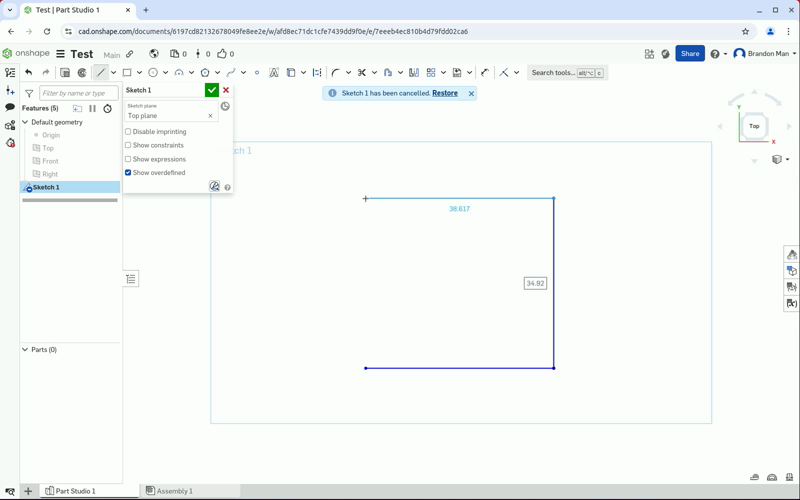
key_down(shift)
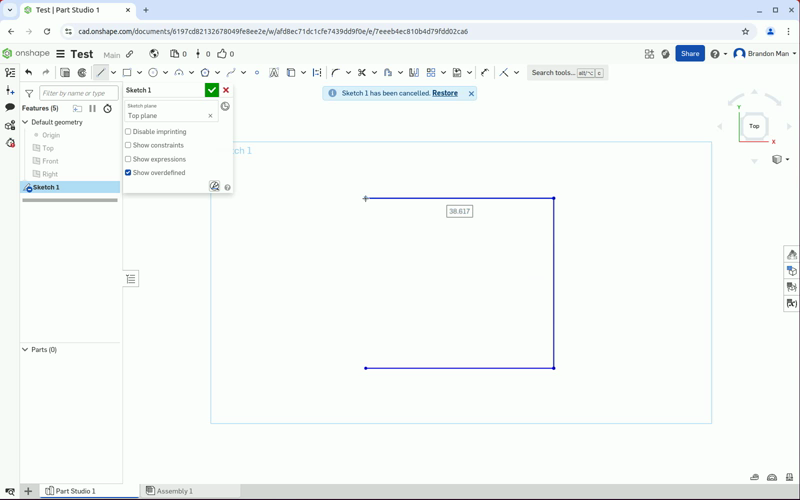
mouse_move(365, 368)
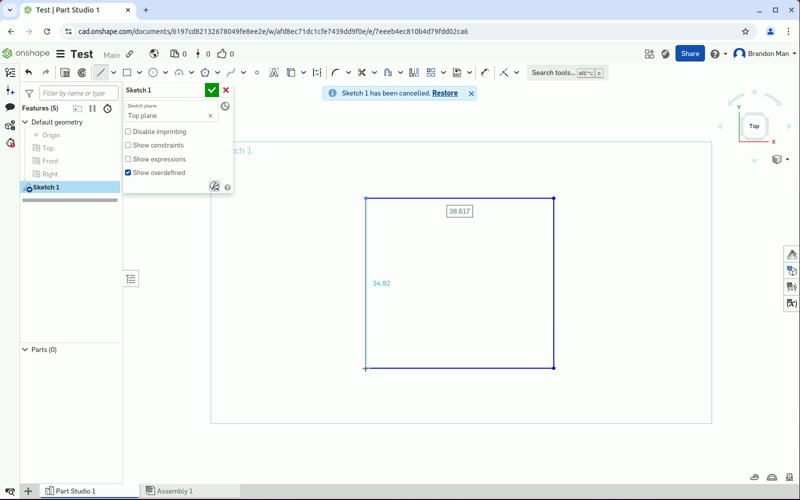
key_up(shift)
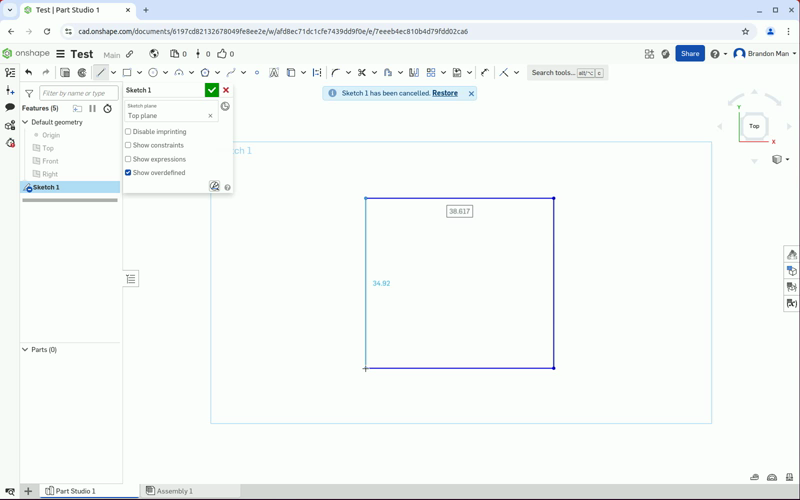
click(365, 368)
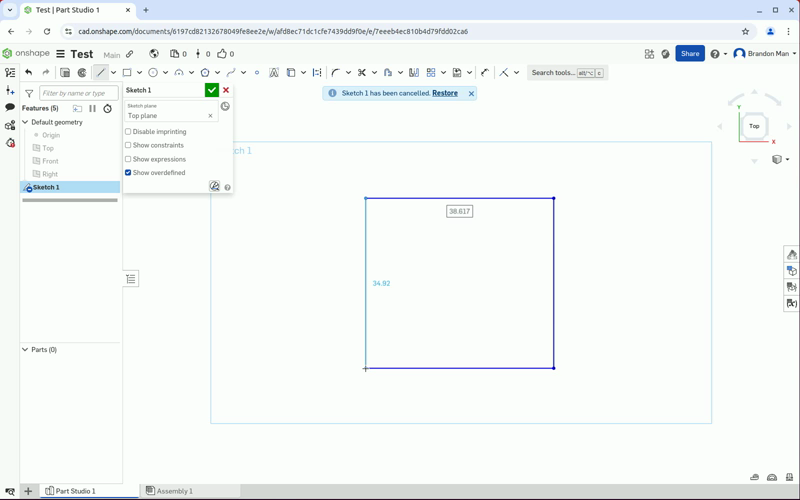
key(esc)
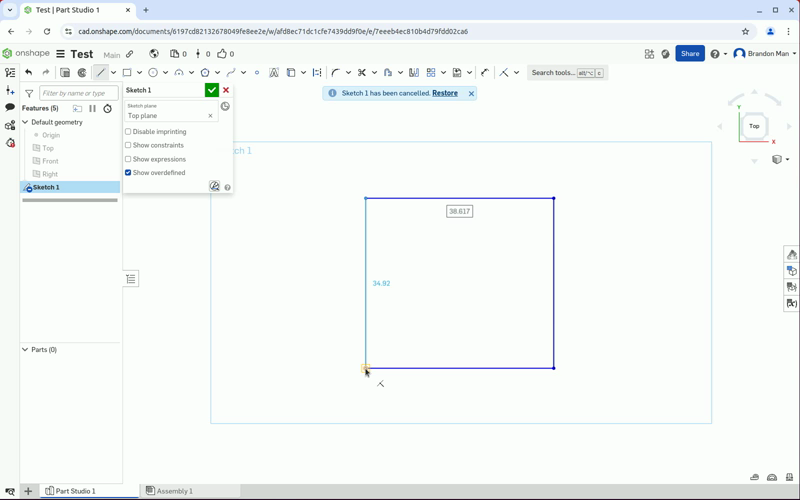
key(c)
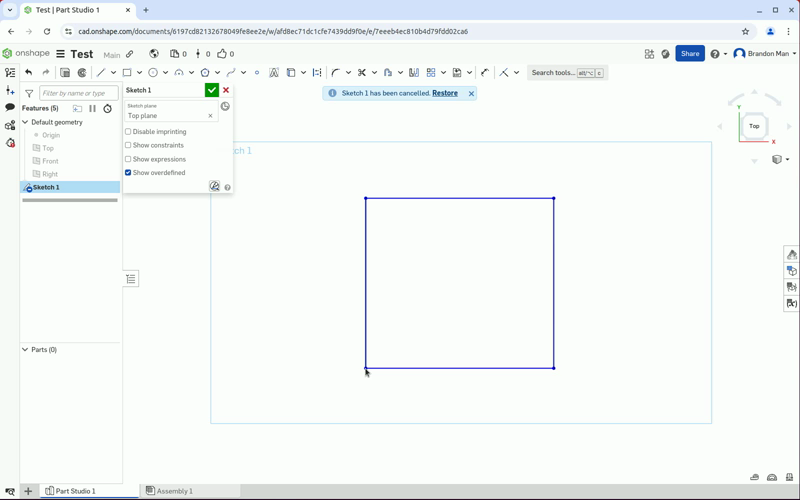
key_down(shift)
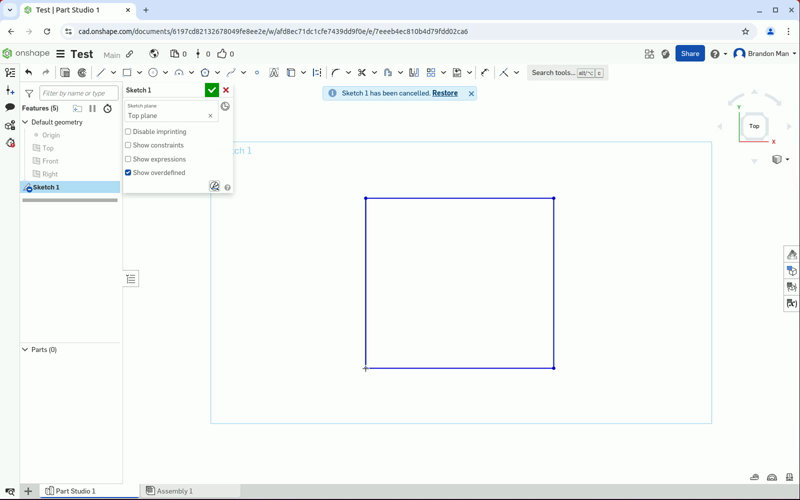
mouse_move(460, 283)
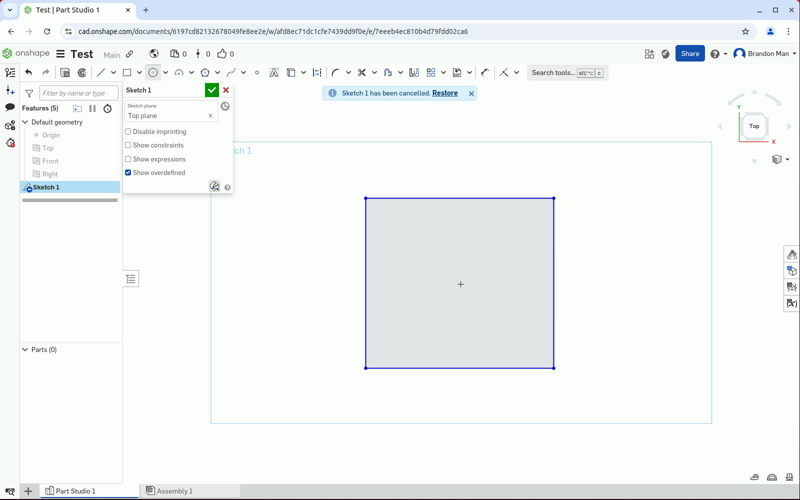
click(460, 283)
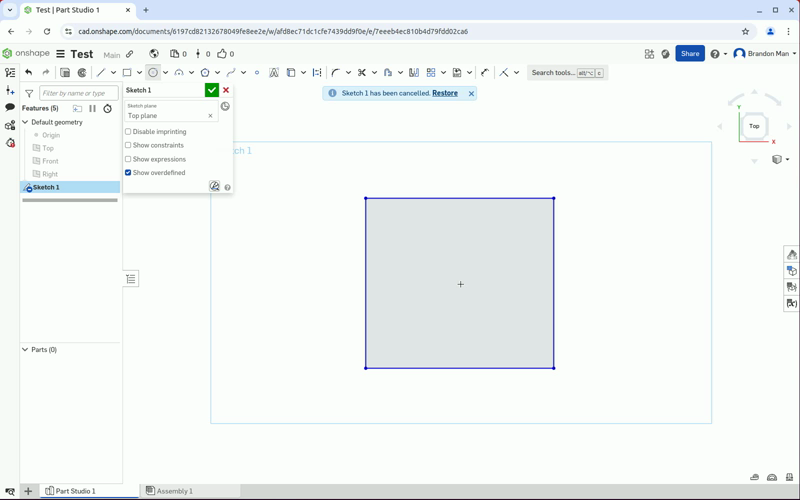
key_up(shift)
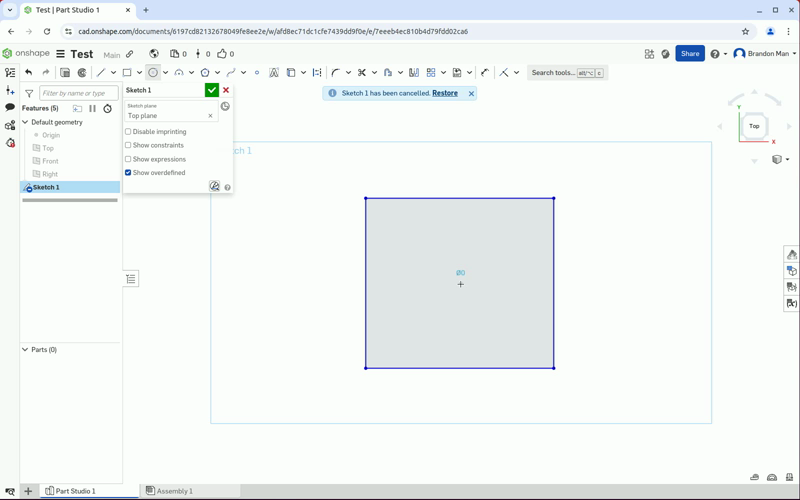
mouse_move(508, 283)
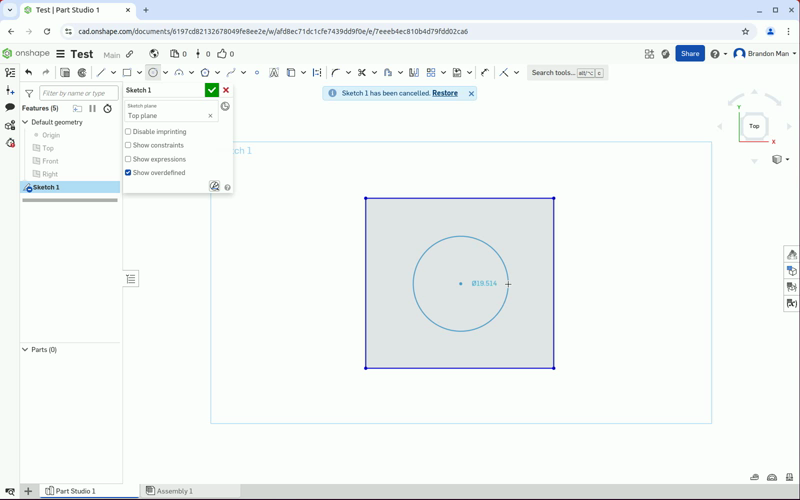
click(508, 283)
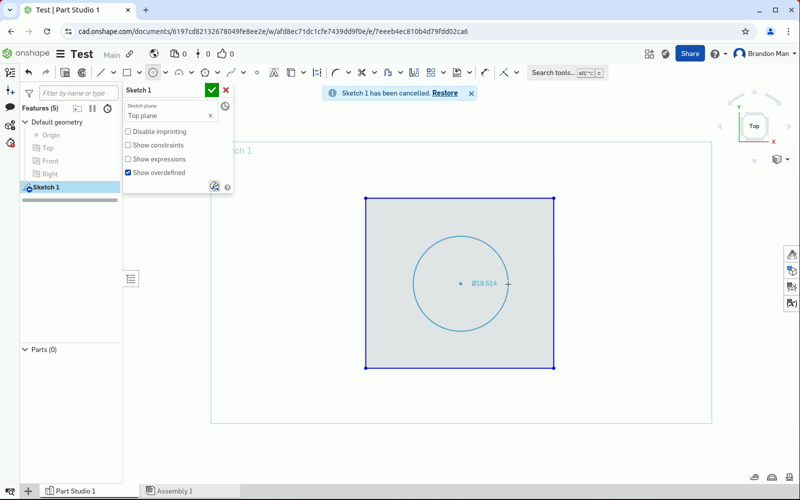
key(esc)
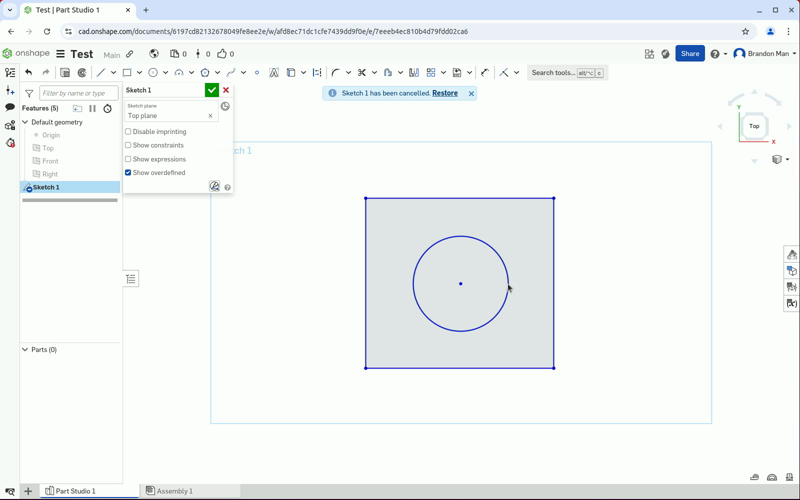
mouse_move(529, 257)
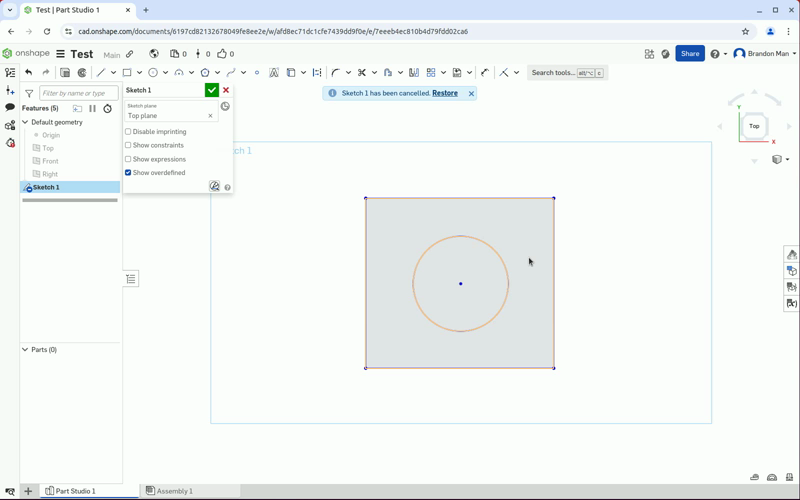
click(529, 257)
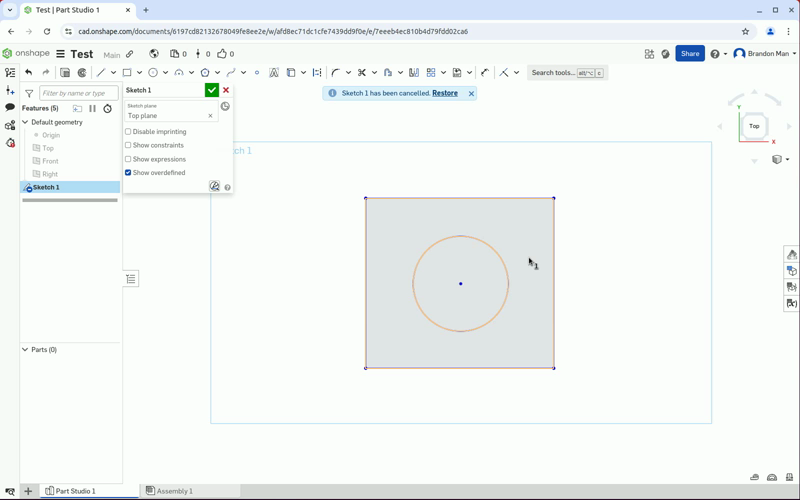
mouse_move(73, 352)
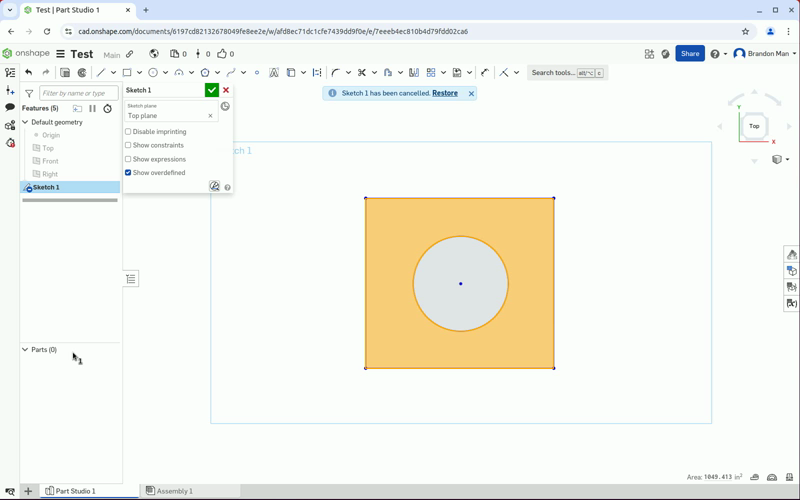
key(shift+y)
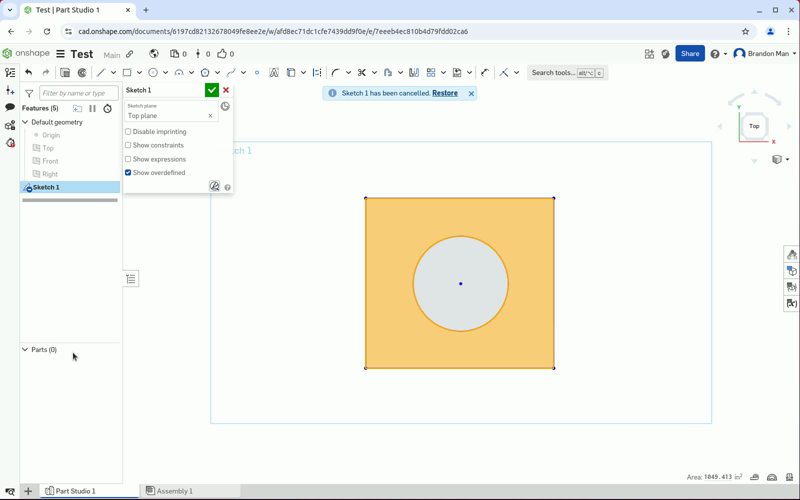
key(shift+e)
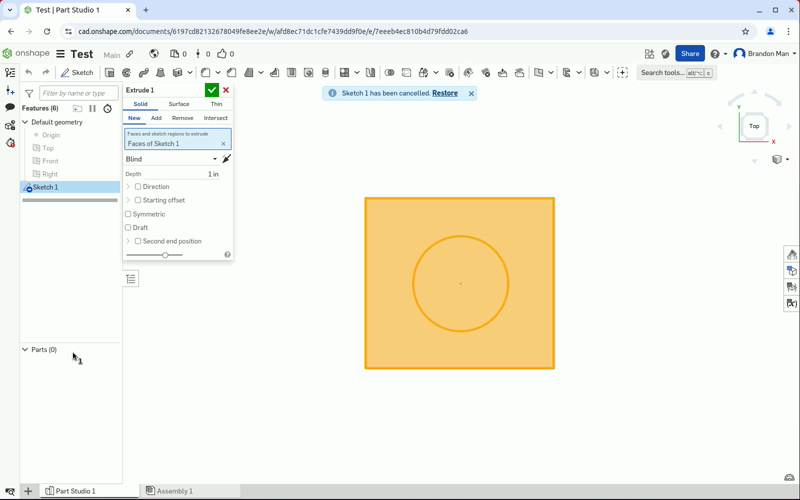
mouse_move(143, 106)
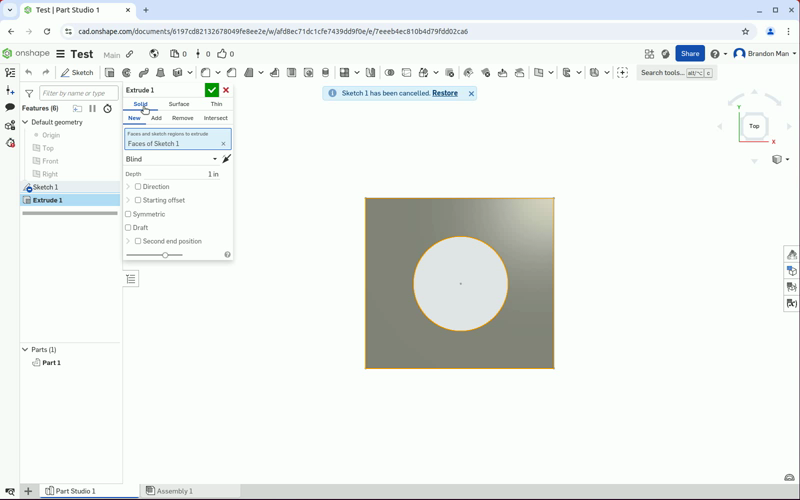
click(143, 106)
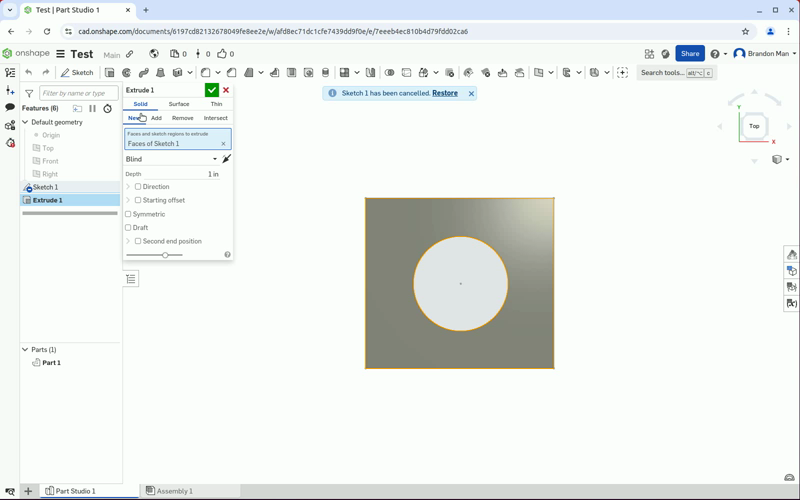
mouse_move(137, 120)
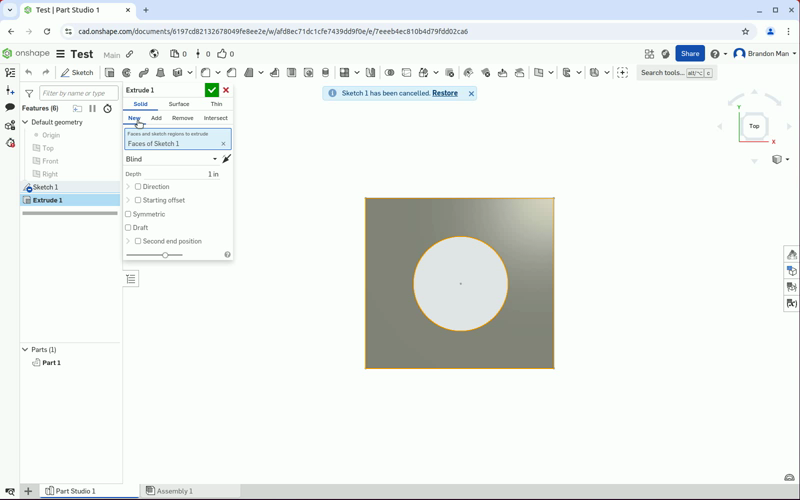
click(137, 120)
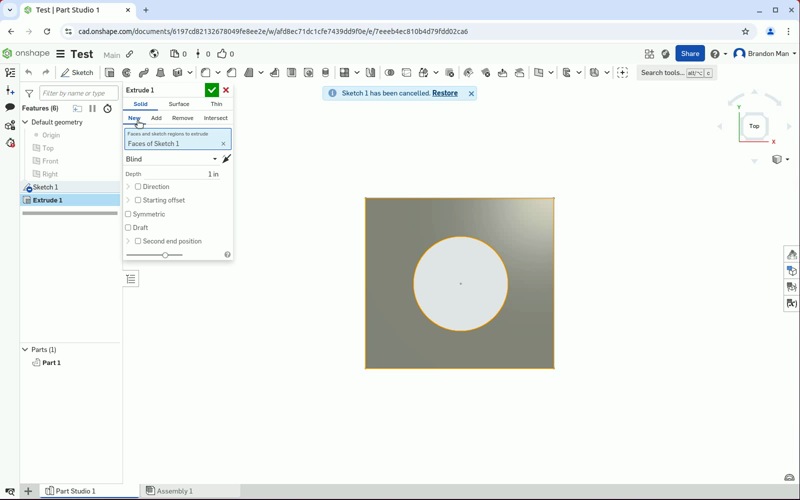
key(tab, 4)
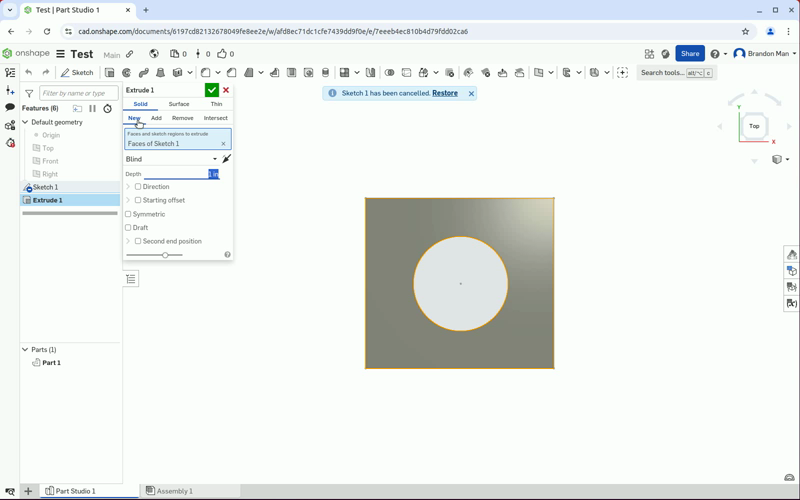
text(18.775)
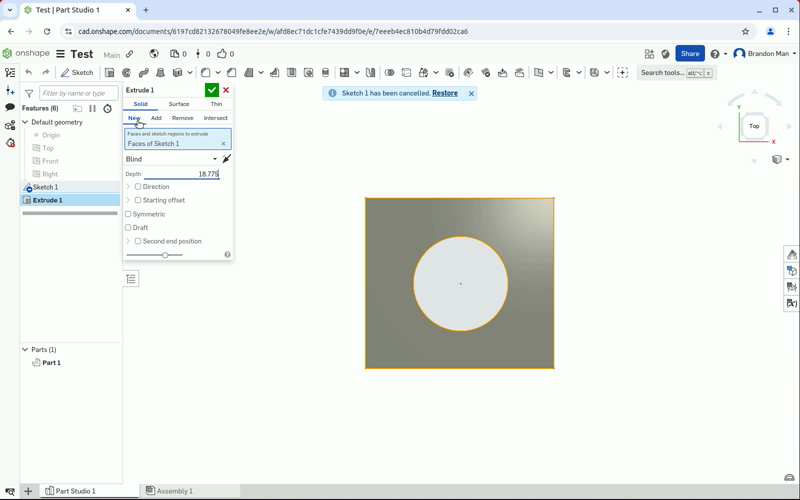
key(enter)
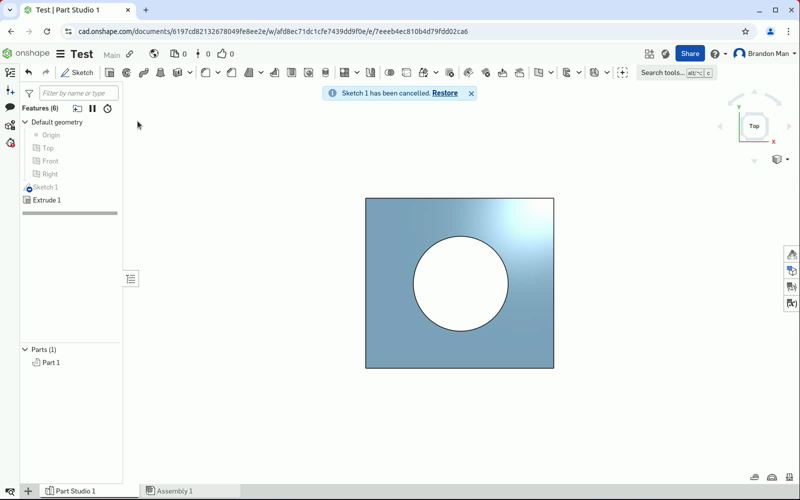
key(shift+h)
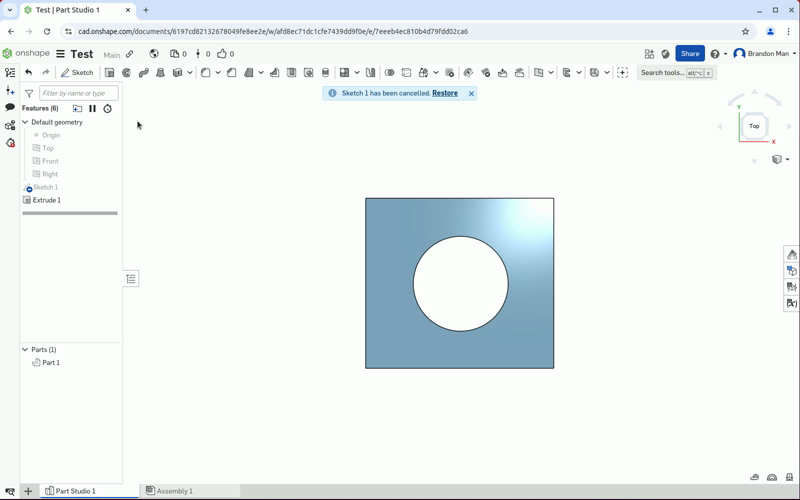
key(shift+h)
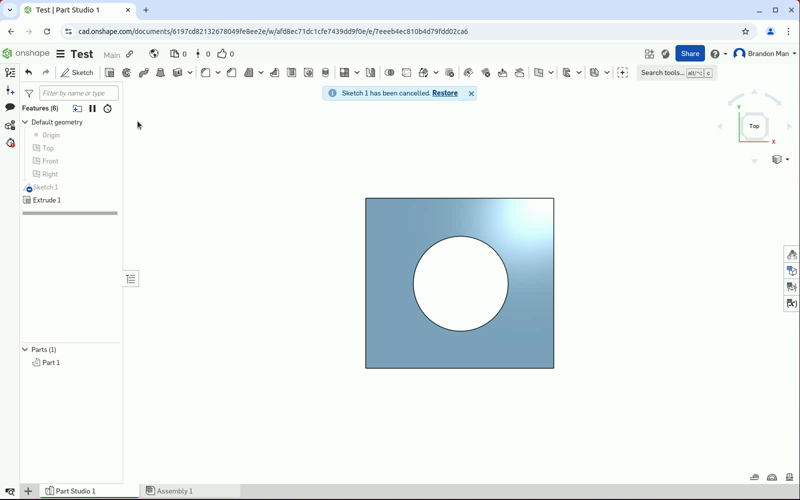
mouse_move(73, 189)
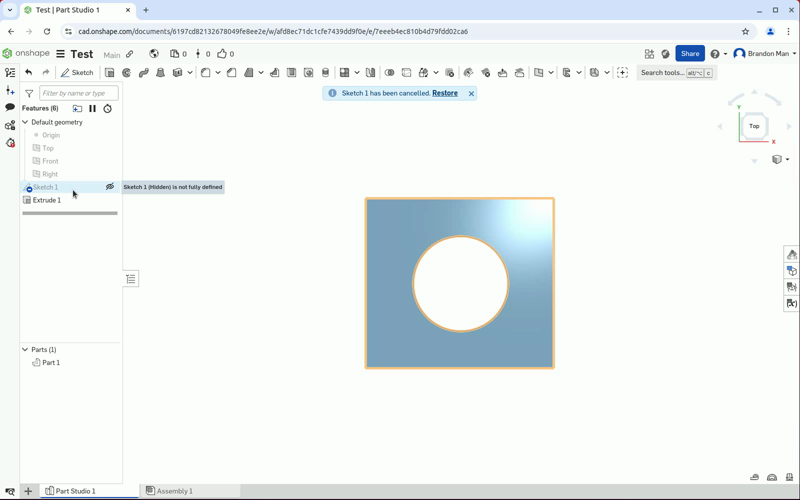
click(73, 189)
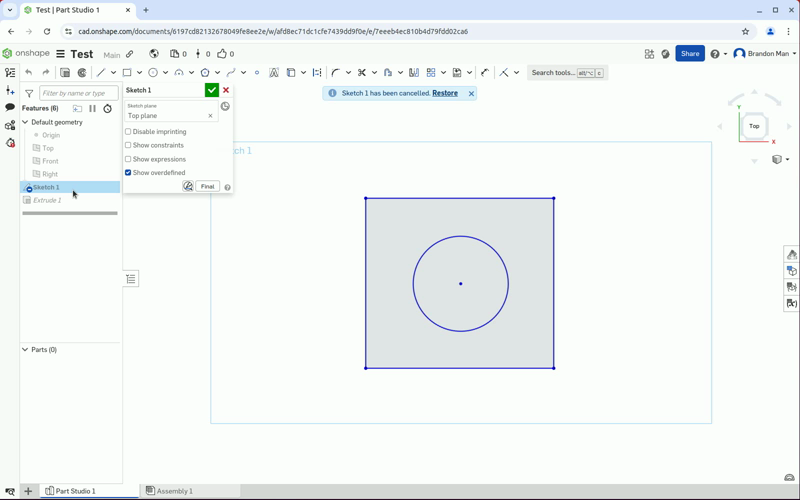
mouse_move(229, 92)
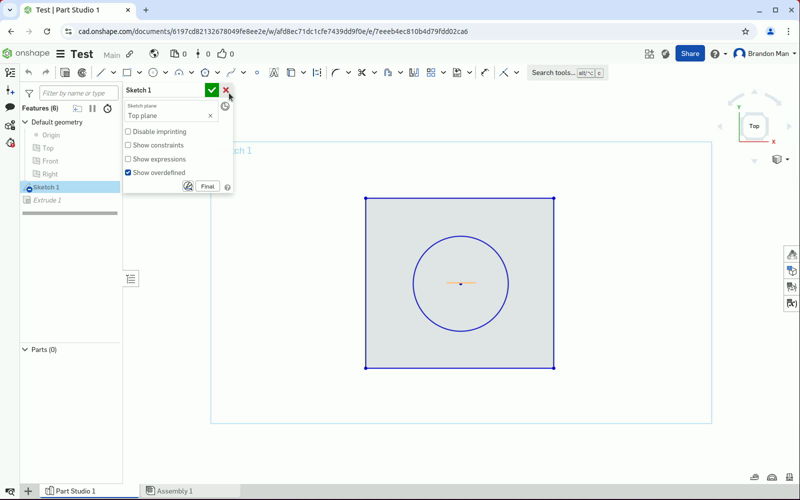
click(229, 92)
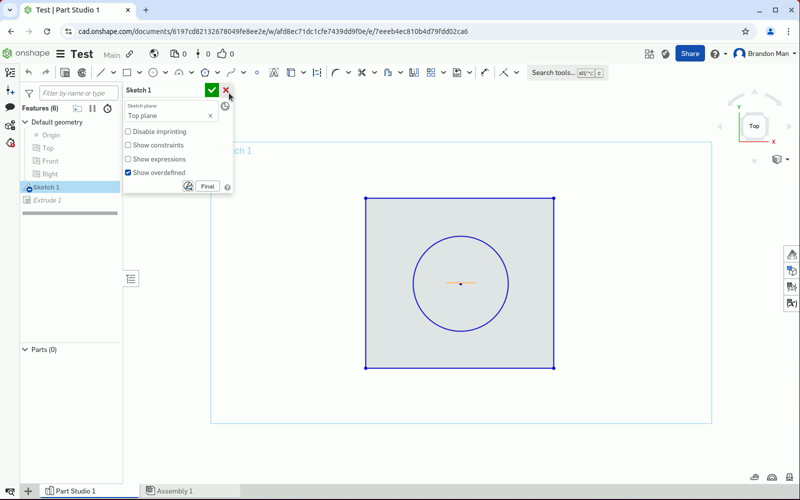
key(shift+s)
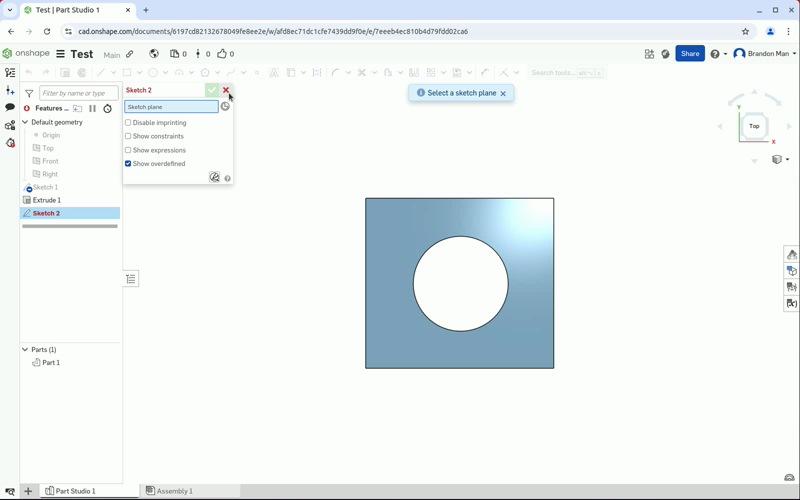
mouse_move(73, 150)
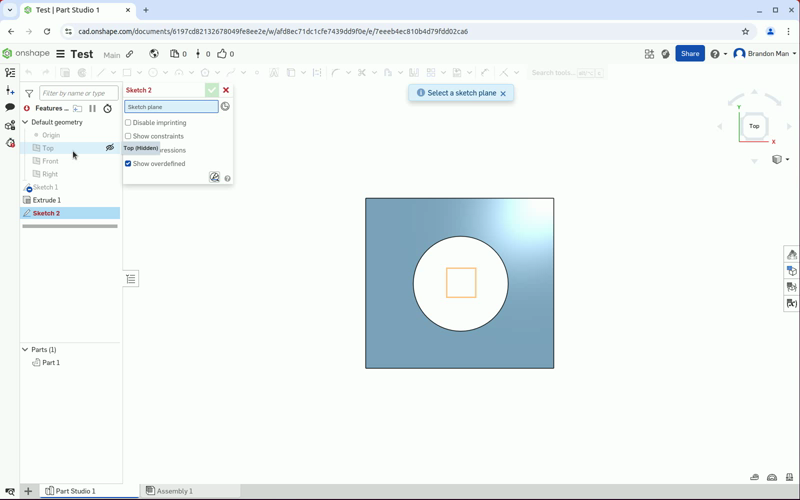
click(73, 150)
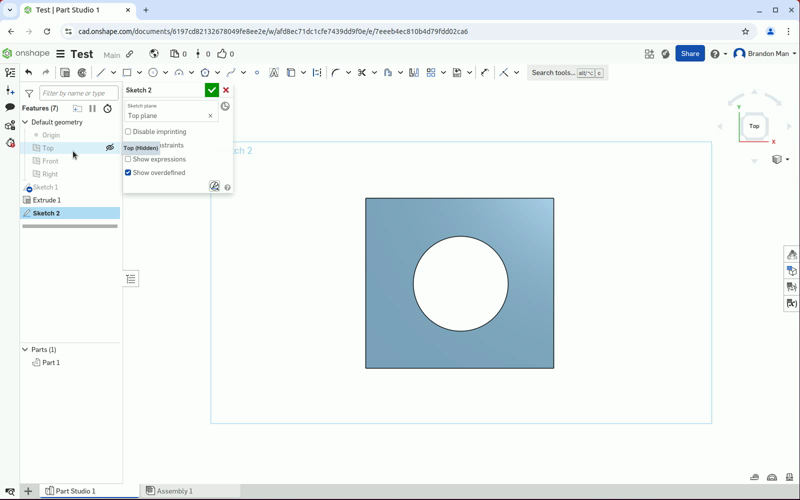
mouse_move(73, 352)
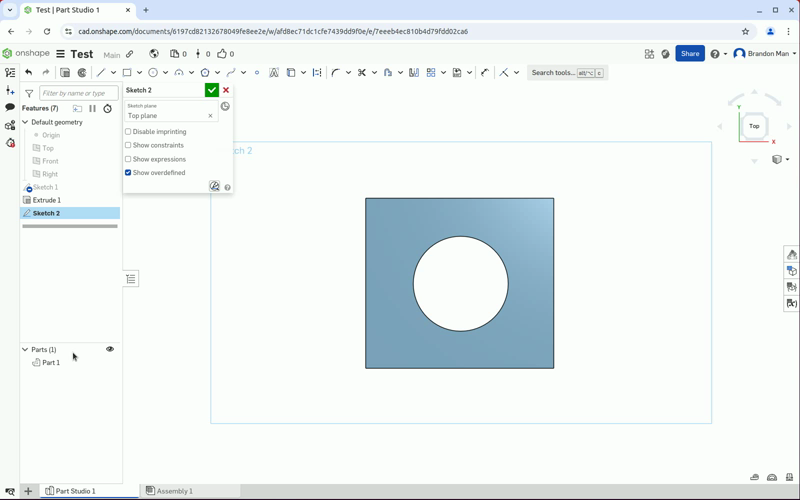
key(y)
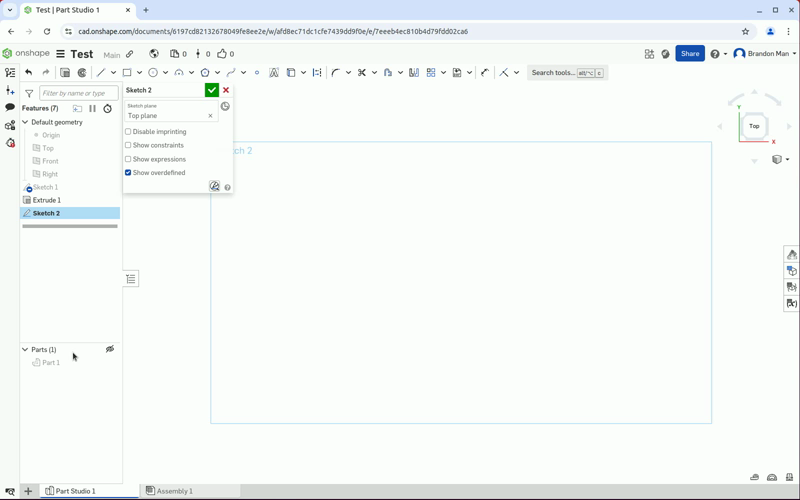
key(c)
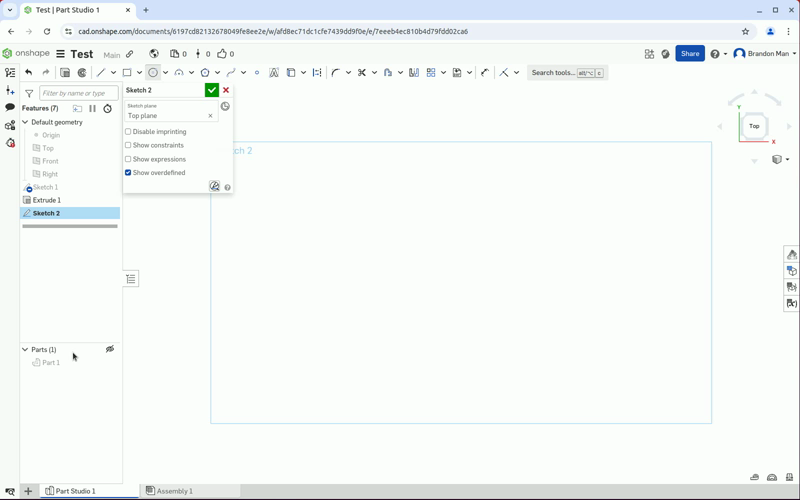
key_down(shift)
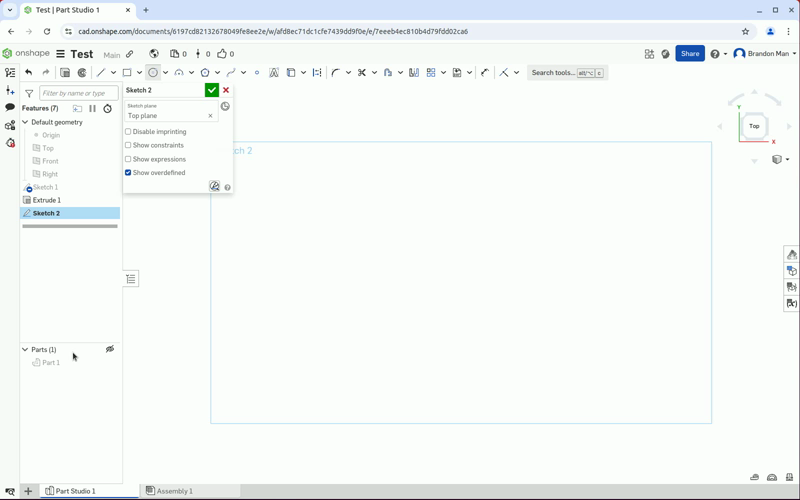
mouse_move(461, 282)
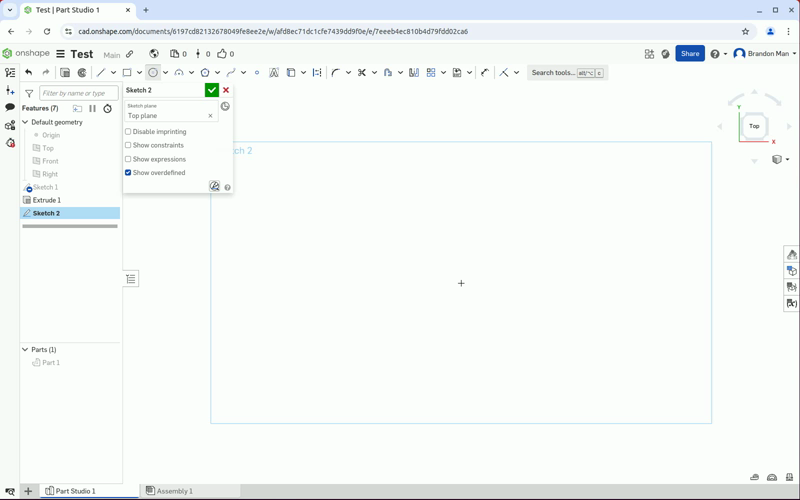
click(461, 282)
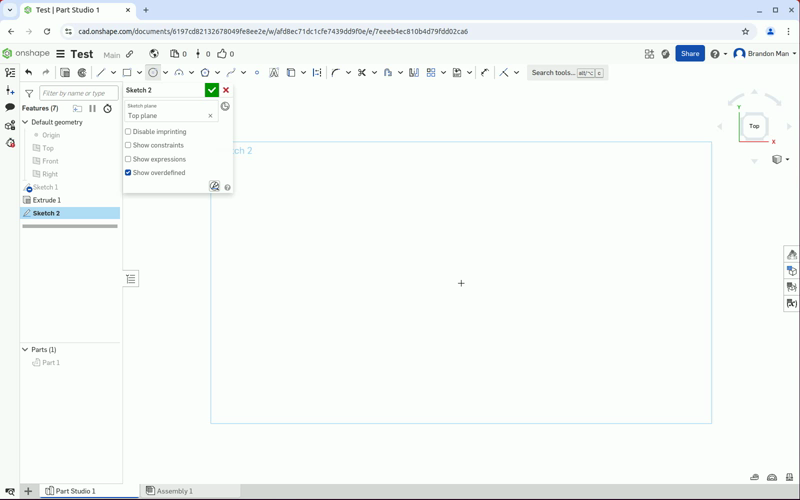
key_up(shift)
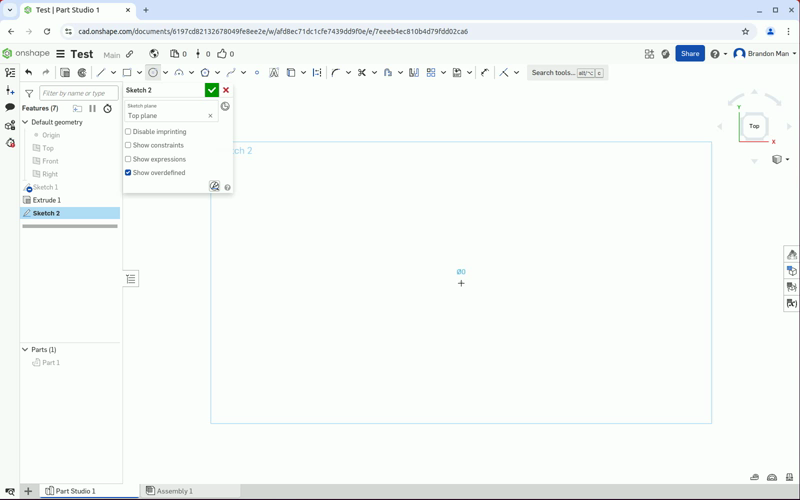
mouse_move(510, 282)
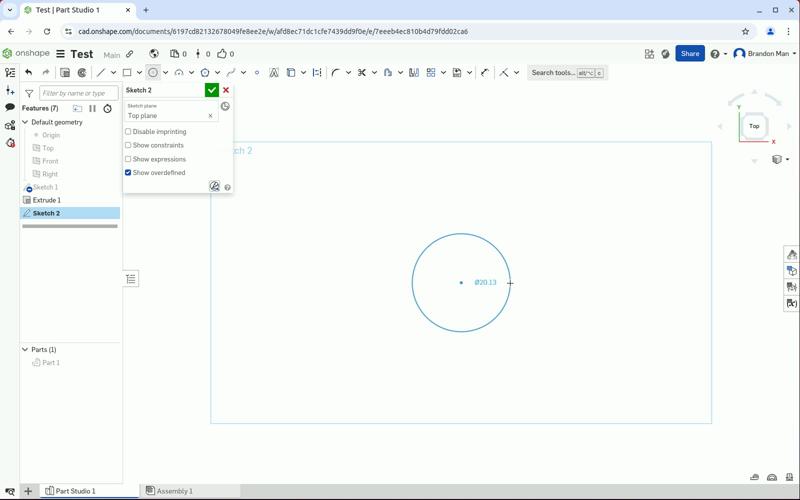
click(510, 282)
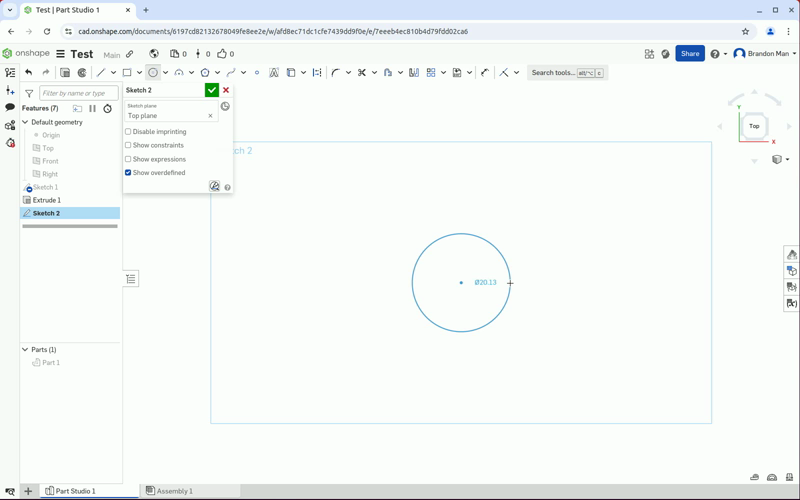
key(esc)
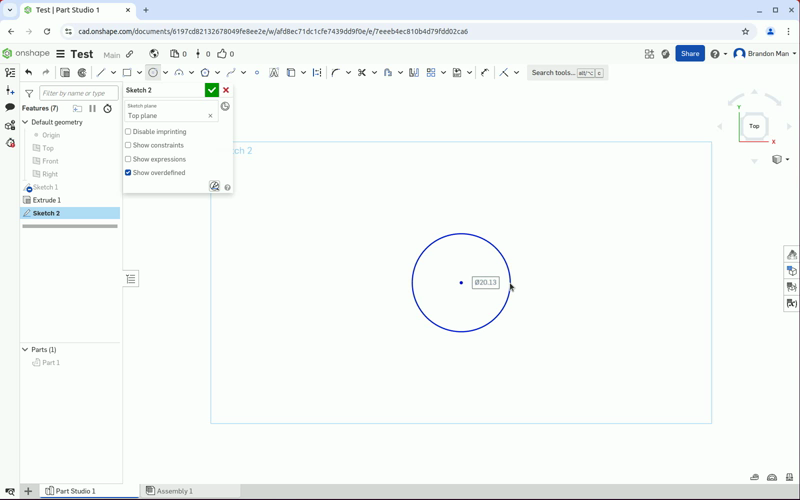
mouse_move(453, 298)
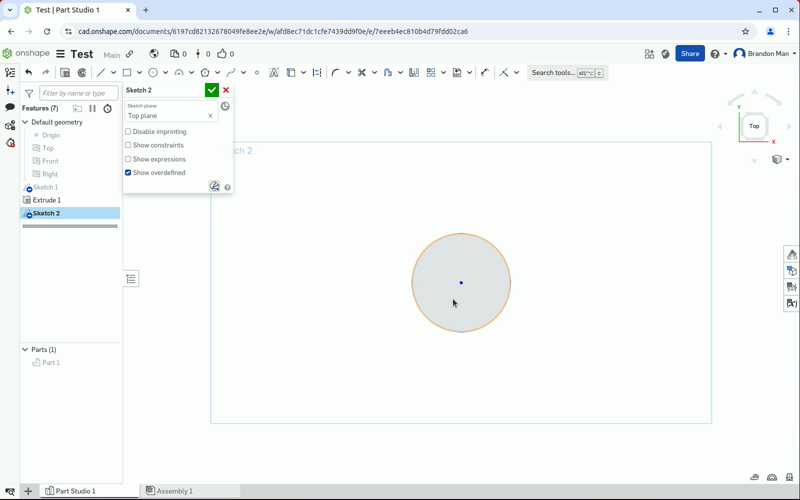
click(453, 298)
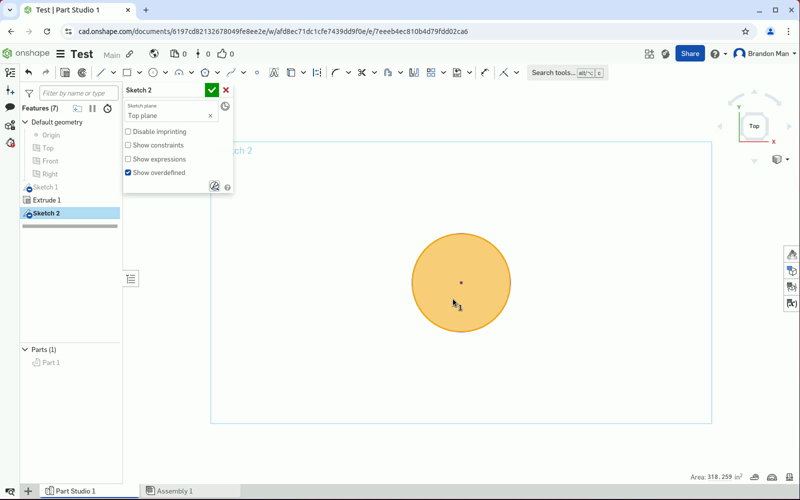
mouse_move(73, 352)
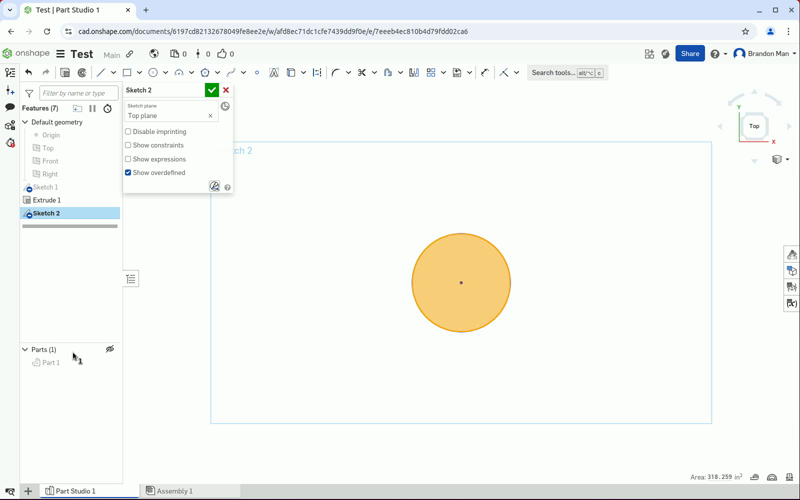
key(shift+y)
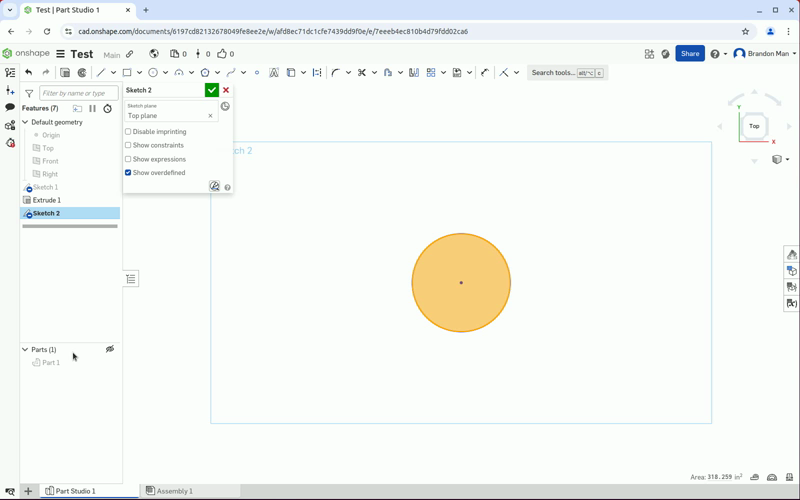
key(shift+e)
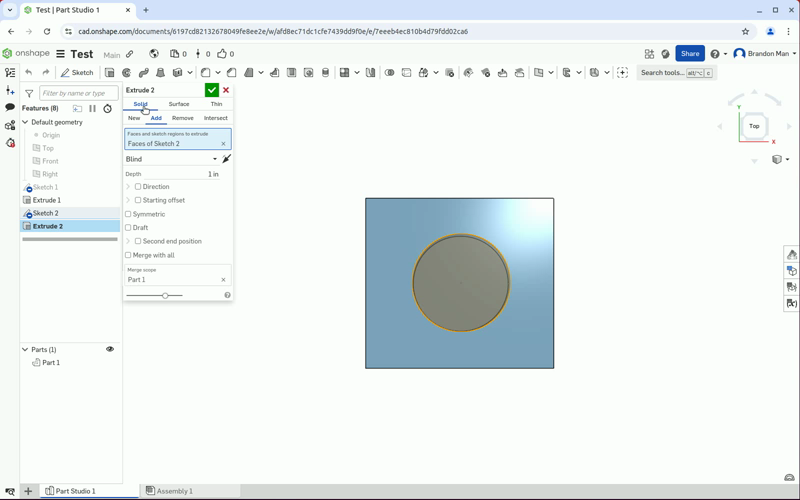
mouse_move(143, 106)
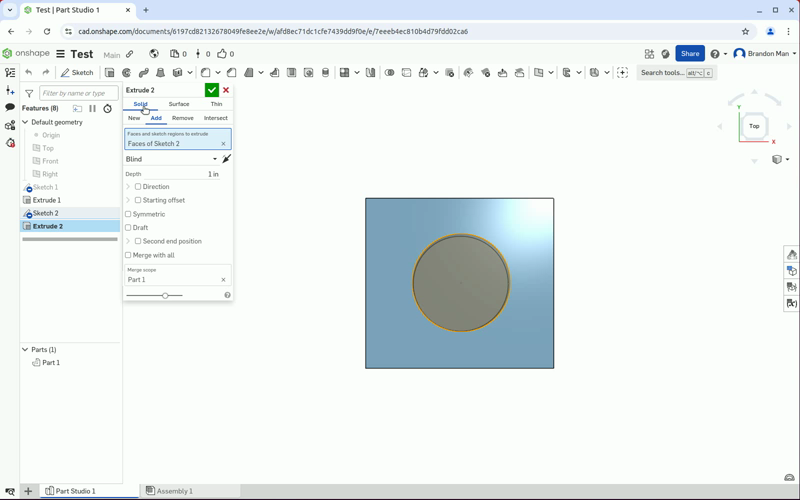
click(143, 106)
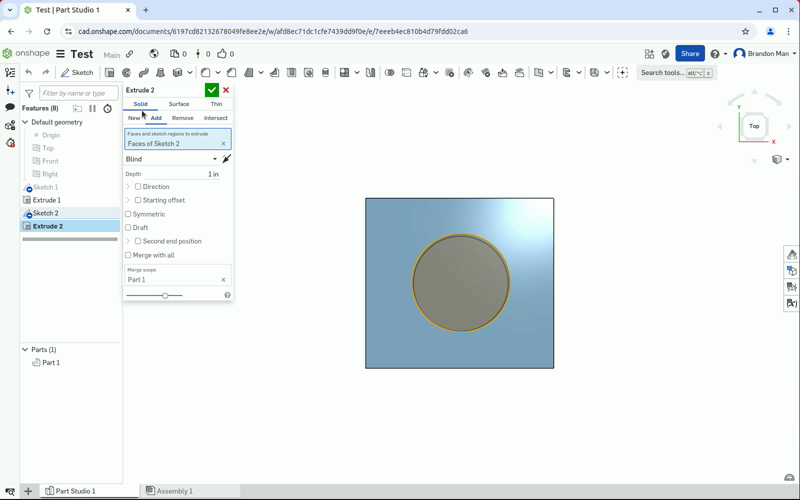
mouse_move(137, 120)
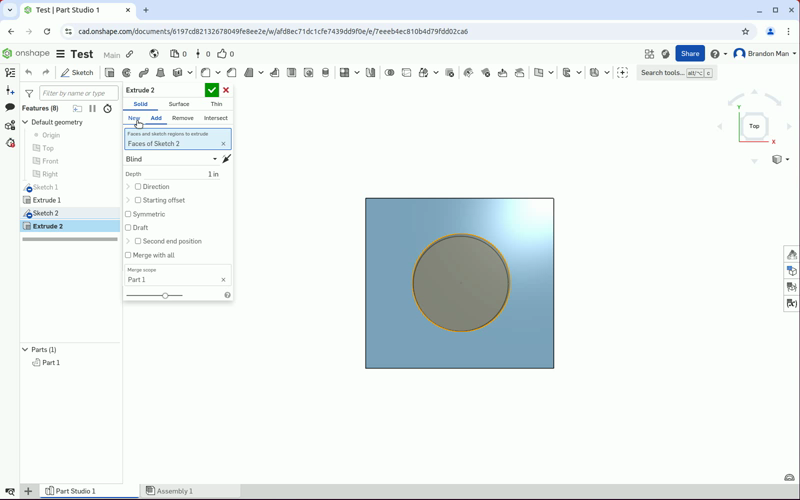
click(137, 120)
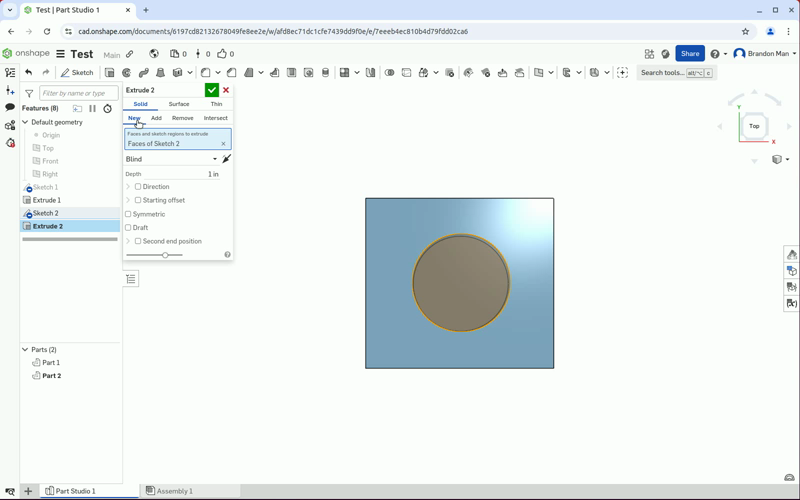
key(tab, 4)
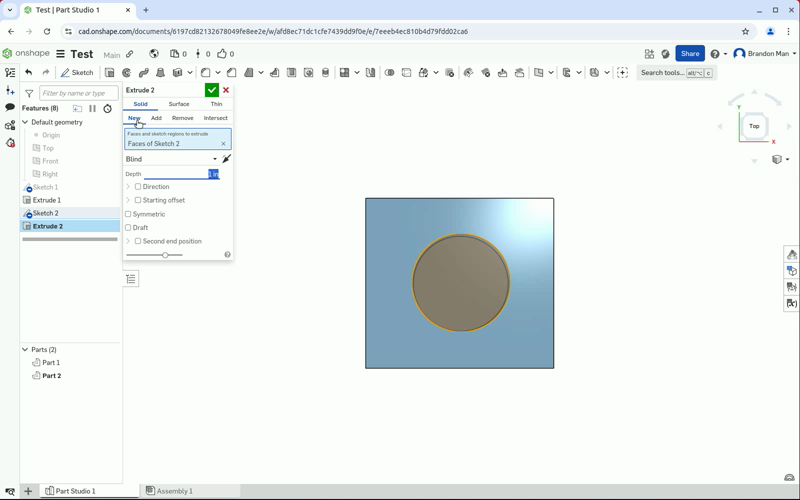
text(23.108)
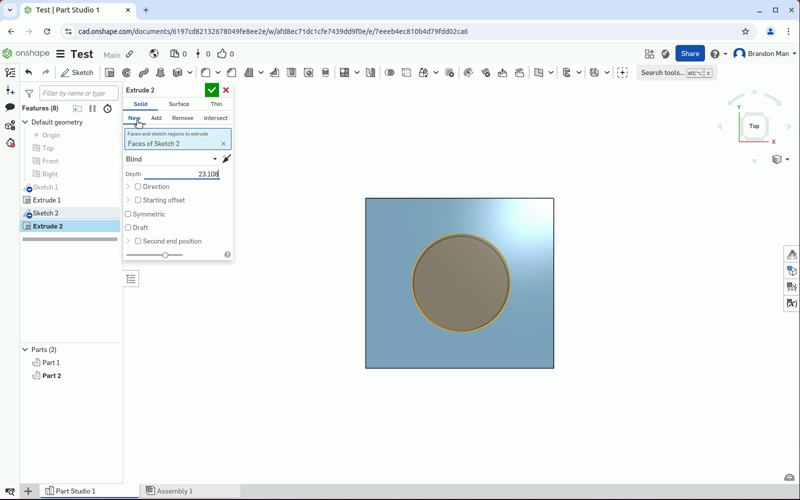
key(enter)
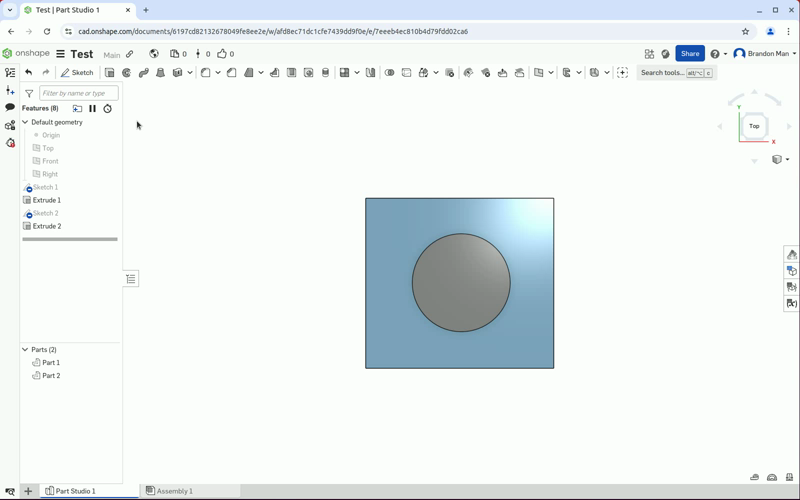
key(shift+h)
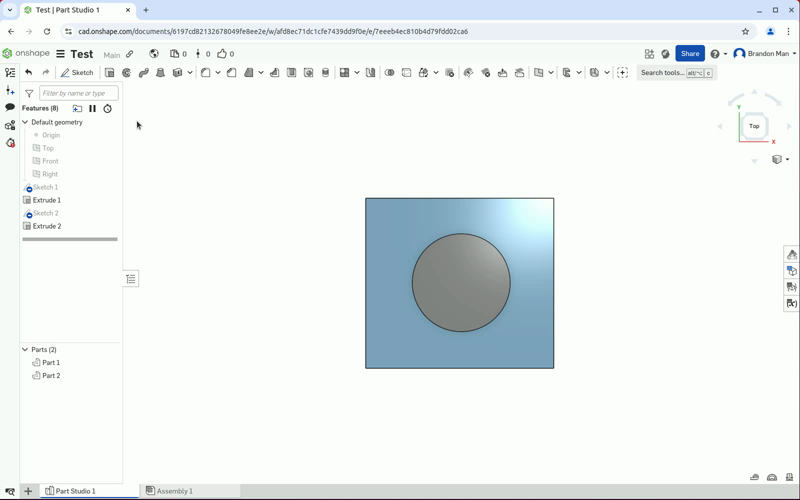
key(shift+h)
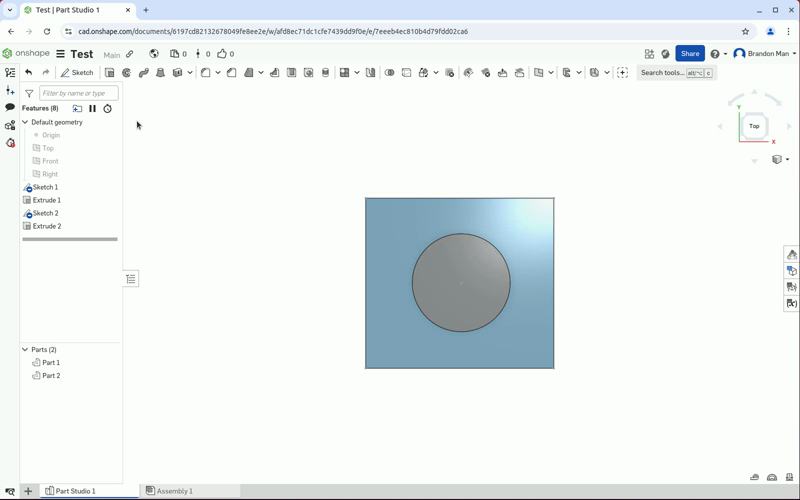
key(shift+7)
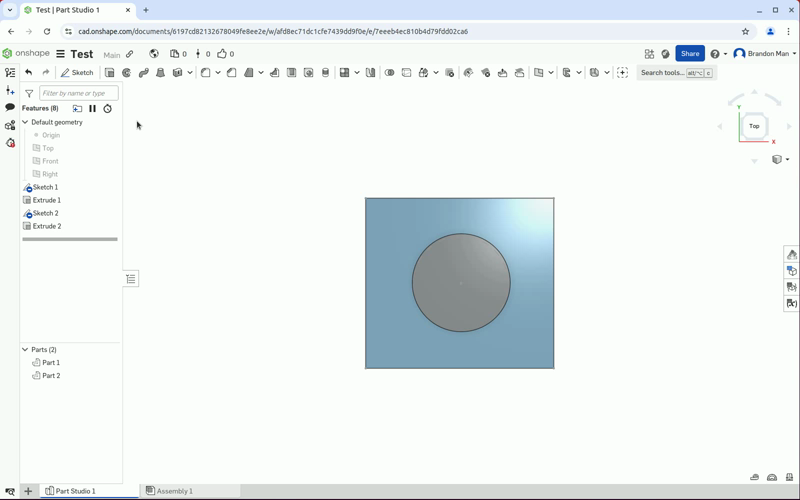
key(up, 3)
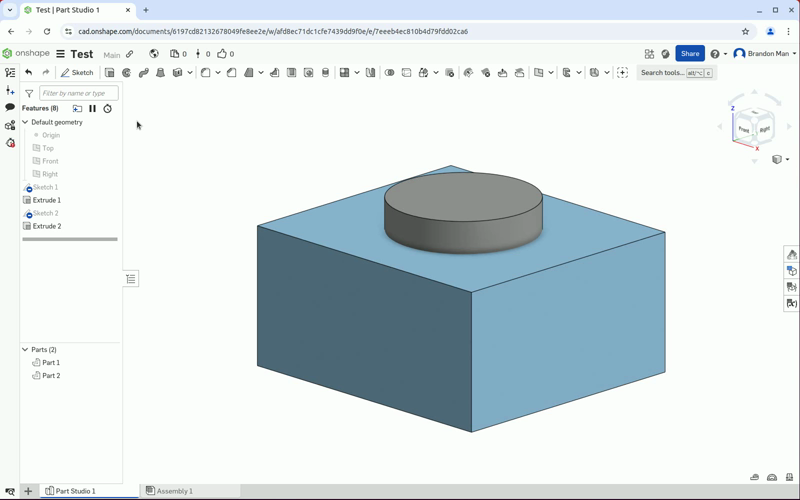
key(left, 3)
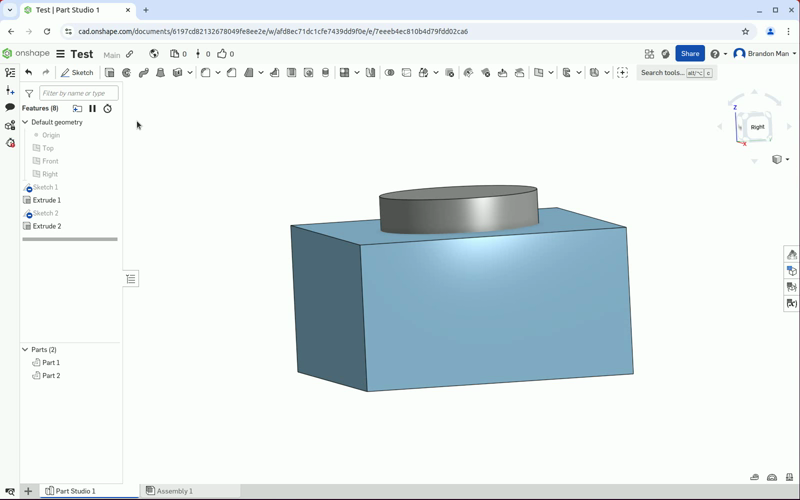
key(right, 3)
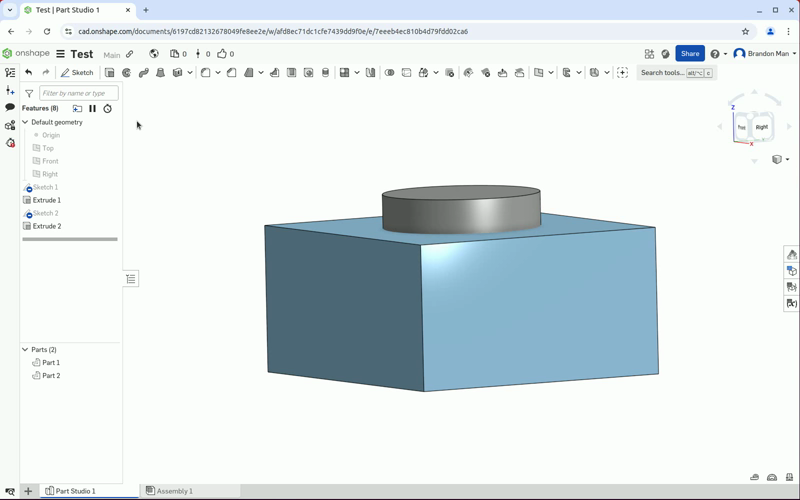
key(down, 3)
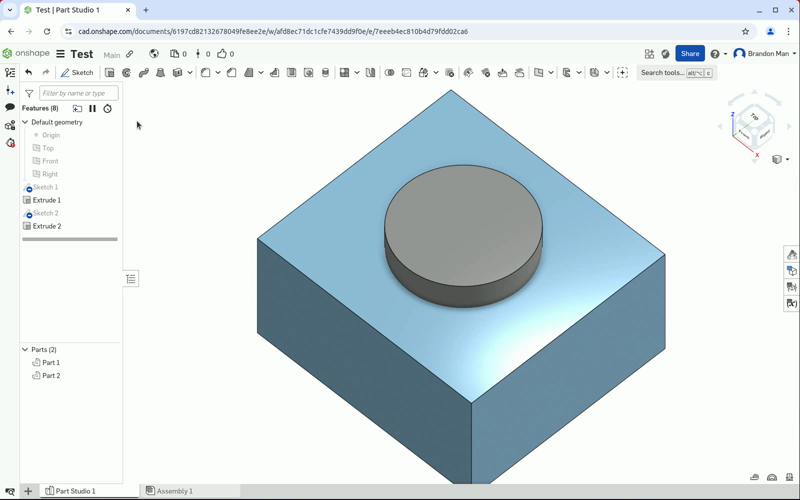
mouse_move(73, 189)
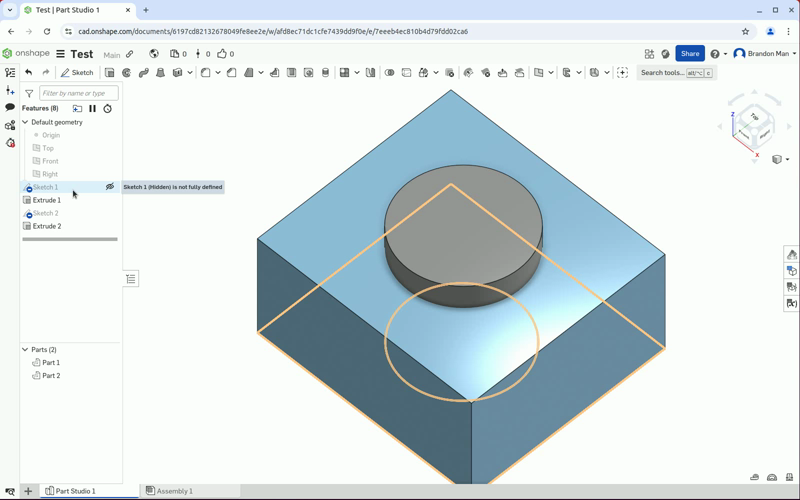
click(73, 189)